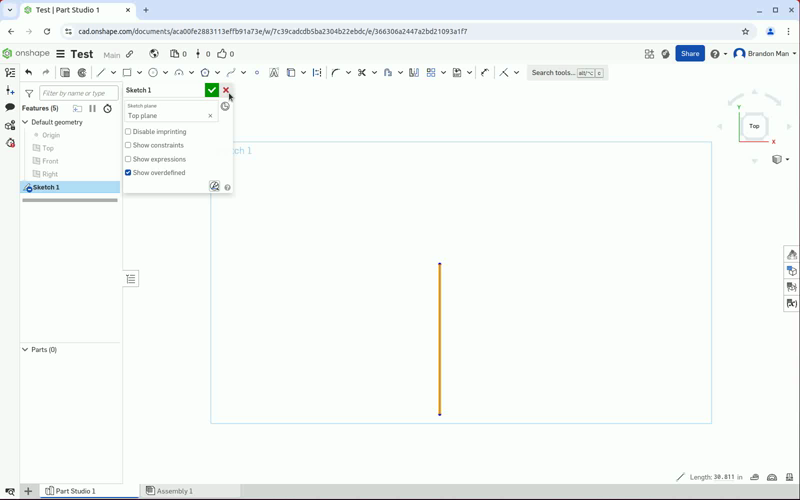
key(shift+h)
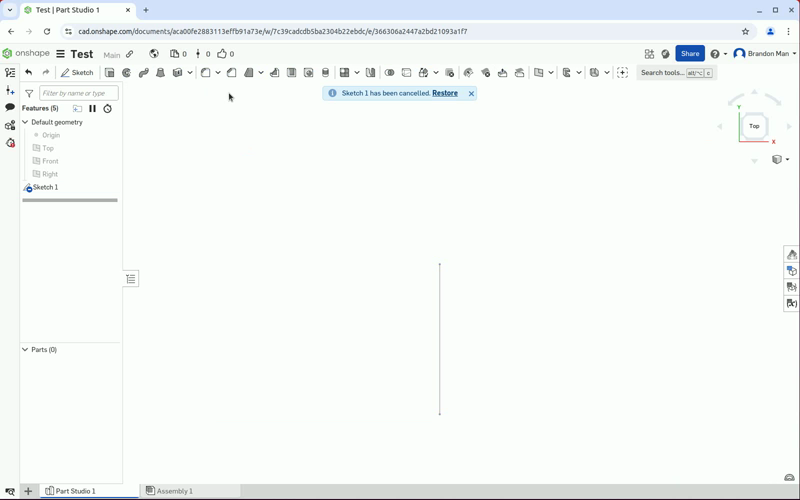
key(shift+s)
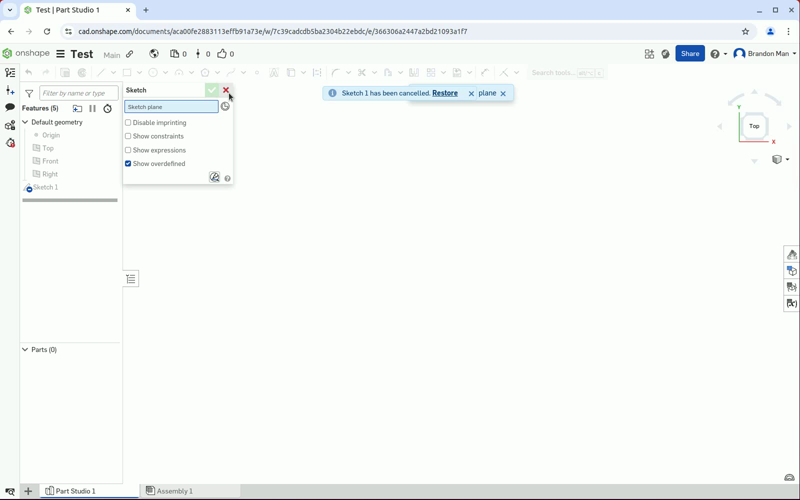
mouse_move(73, 150)
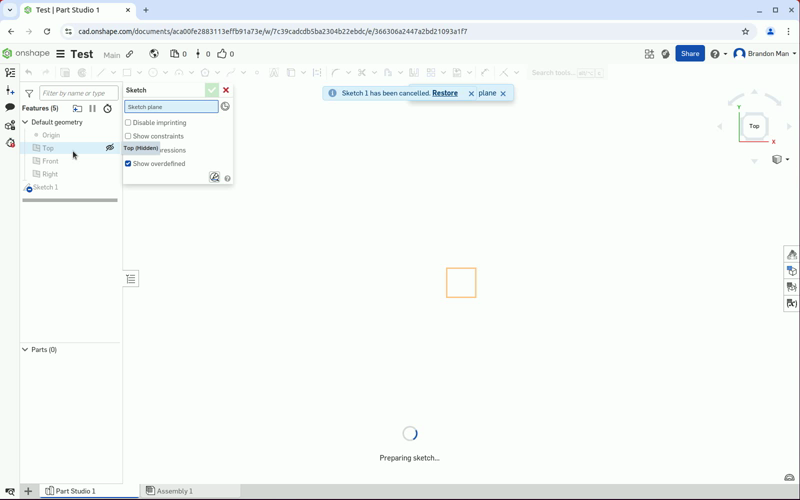
click(73, 150)
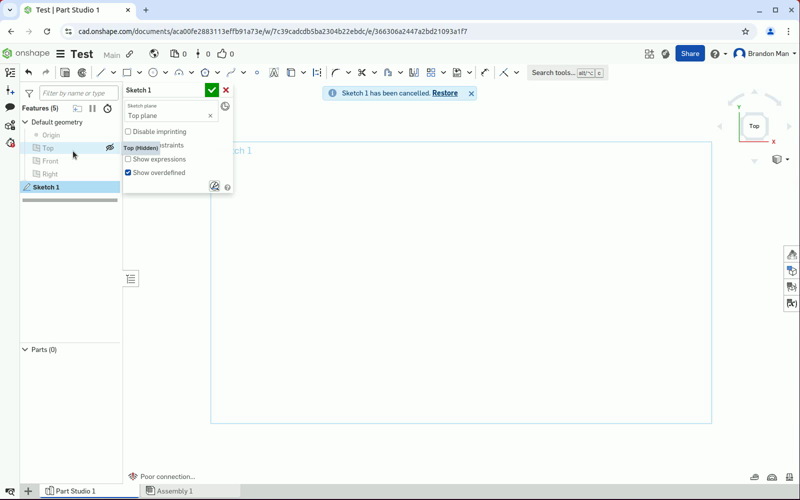
mouse_move(73, 352)
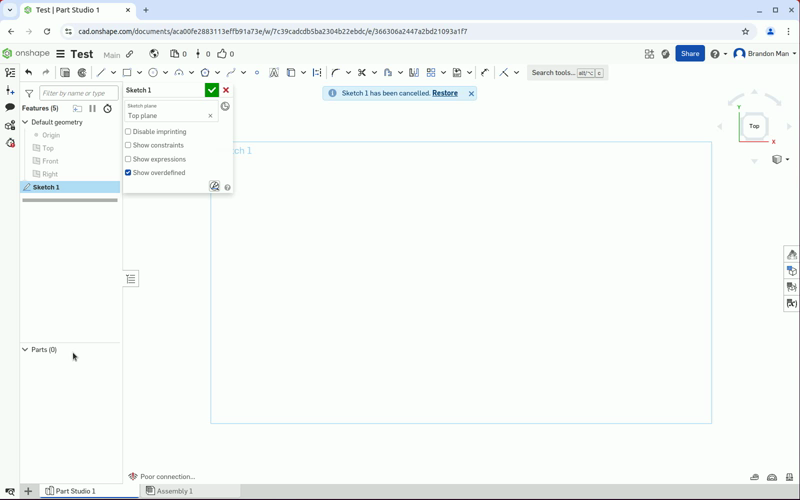
key(y)
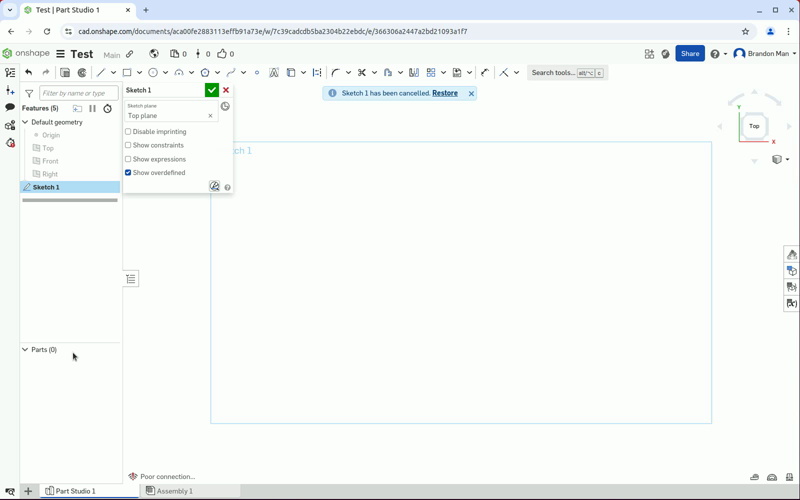
key(l)
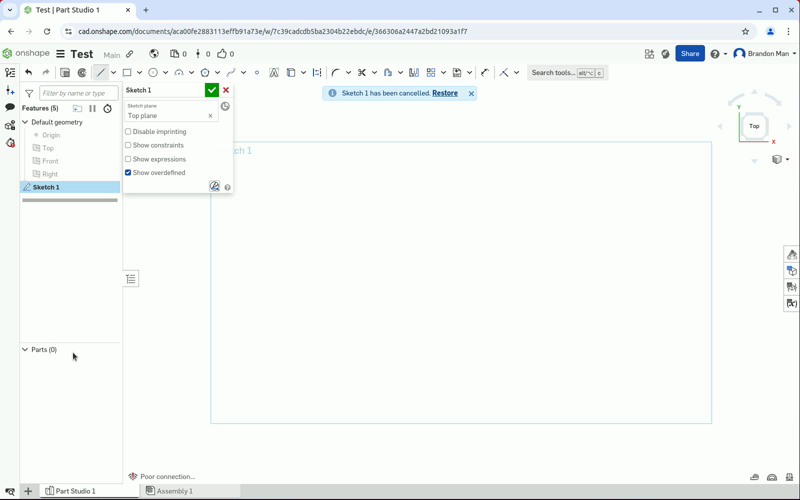
key_down(shift)
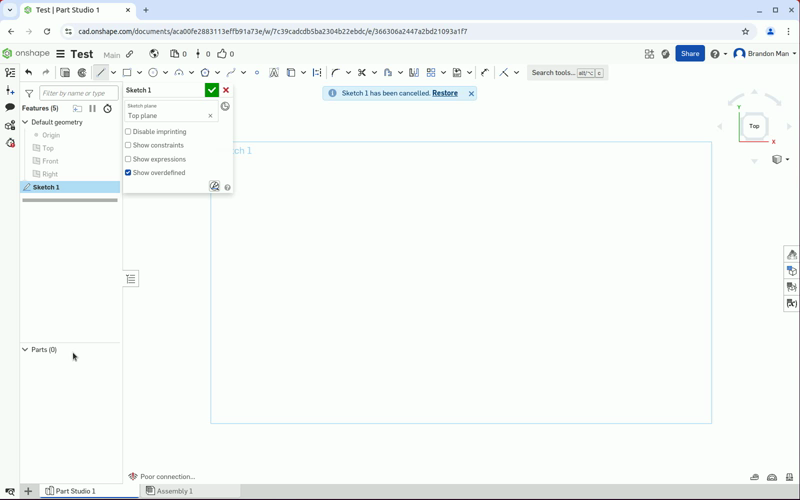
mouse_move(474, 282)
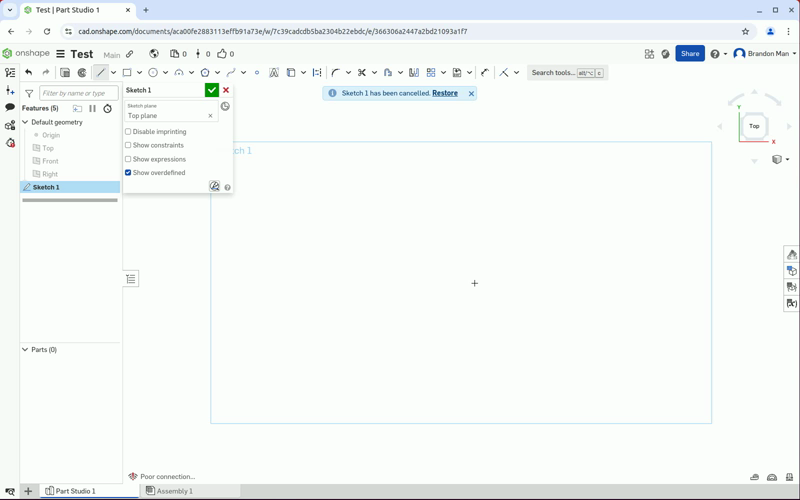
click(474, 282)
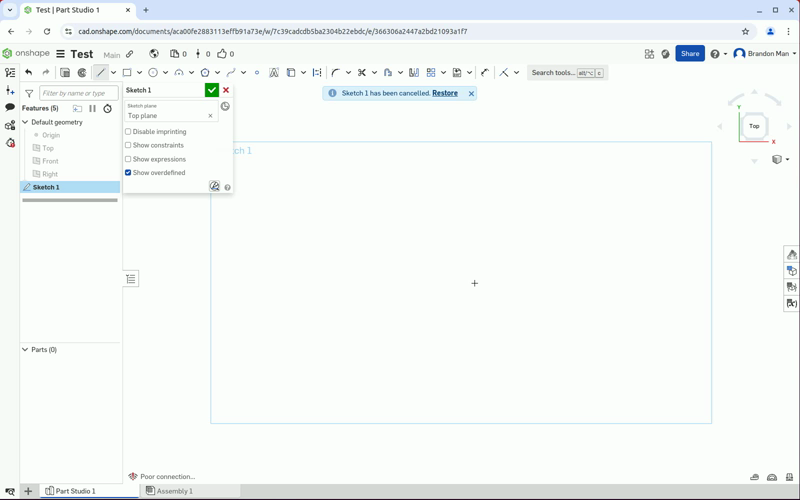
key_up(shift)
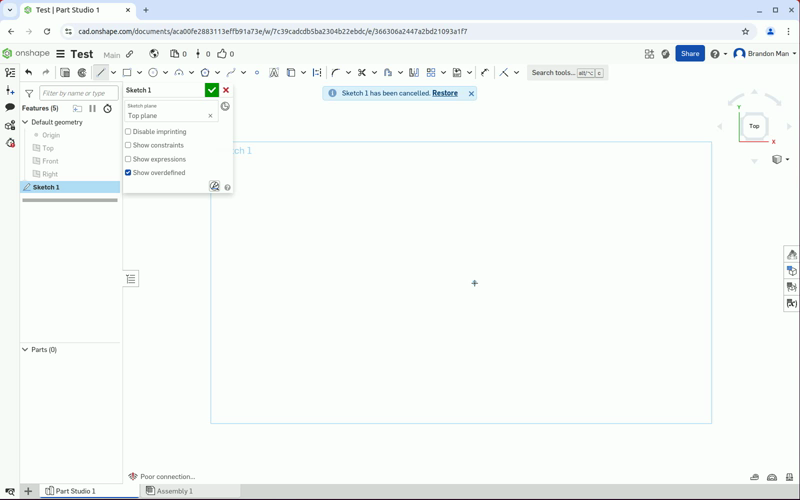
key_down(shift)
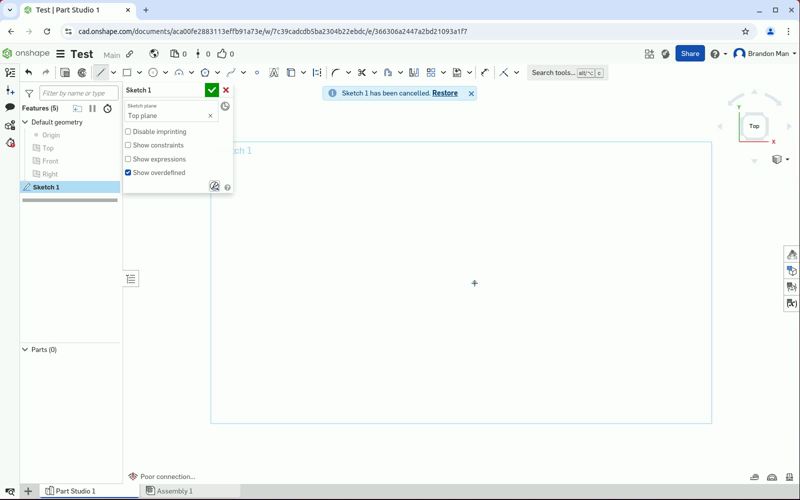
mouse_move(504, 282)
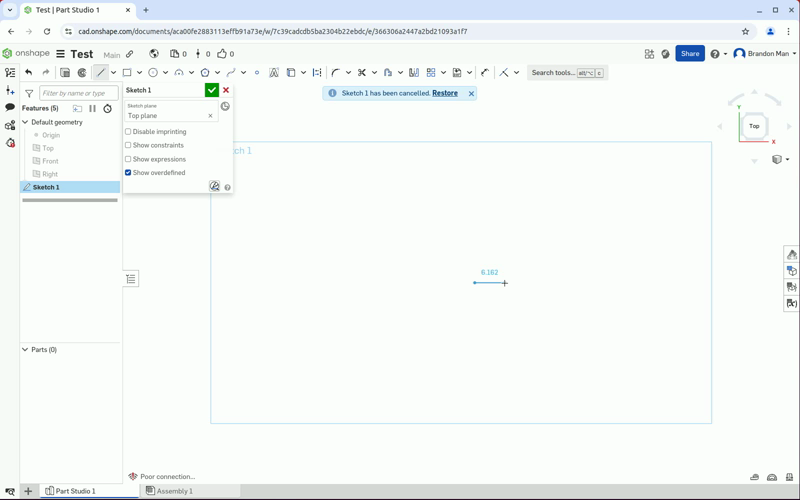
mouse_move(517, 282)
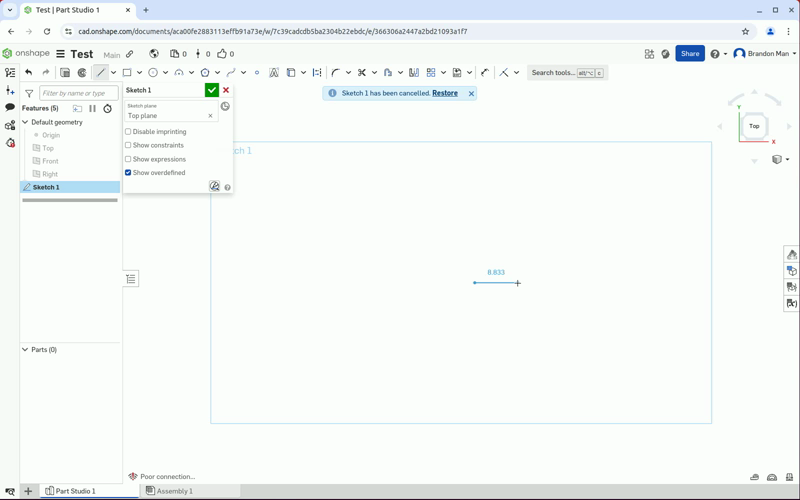
click(517, 282)
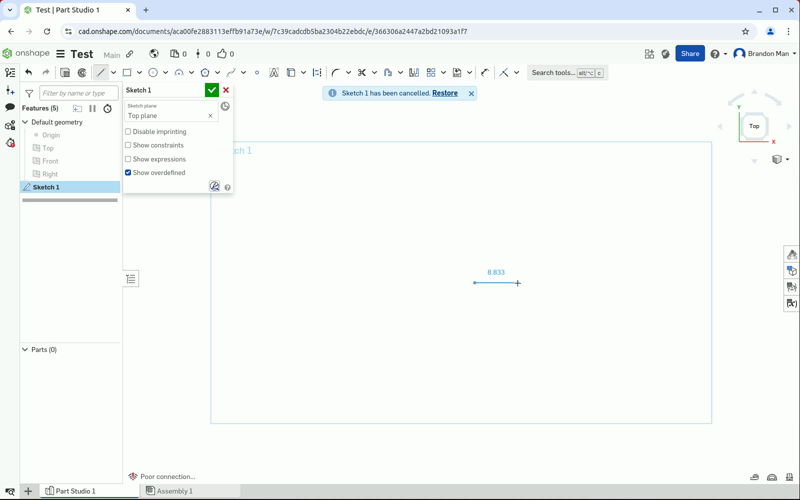
key_up(shift)
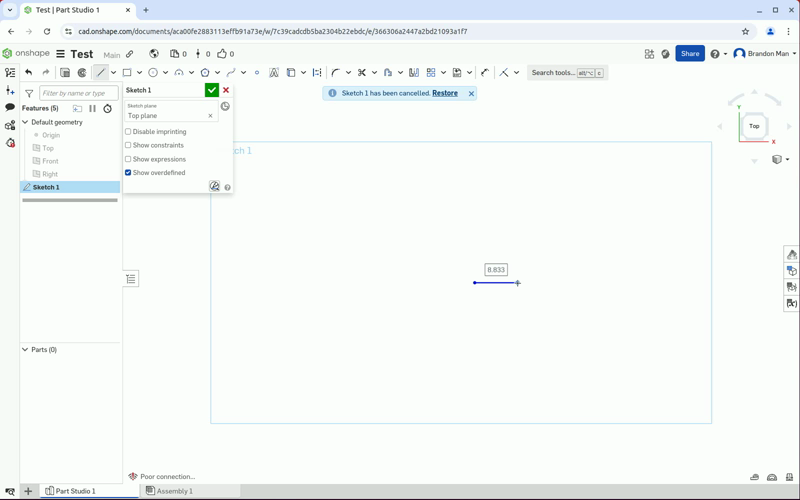
key_down(shift)
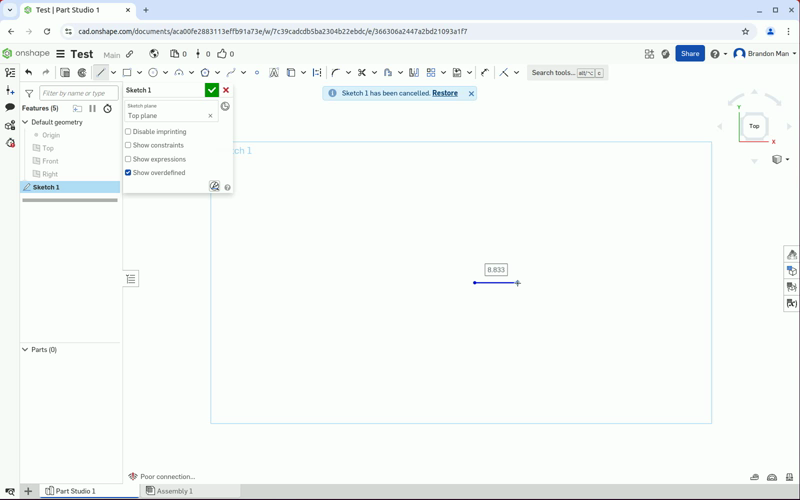
mouse_move(547, 282)
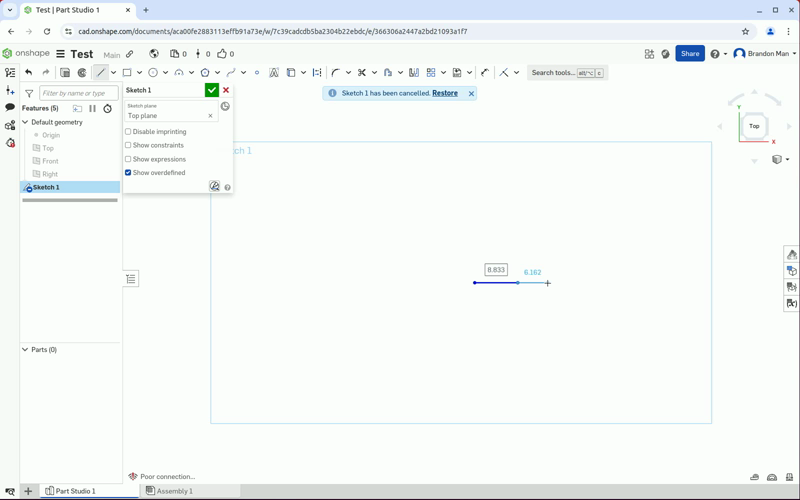
mouse_move(517, 228)
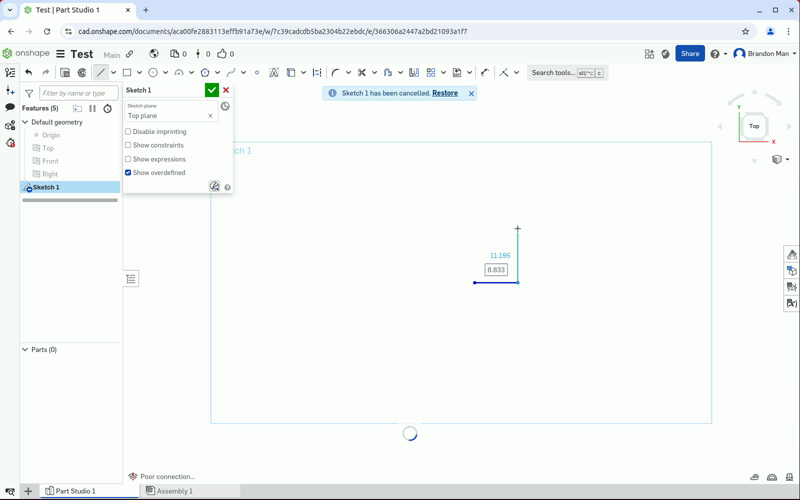
click(517, 228)
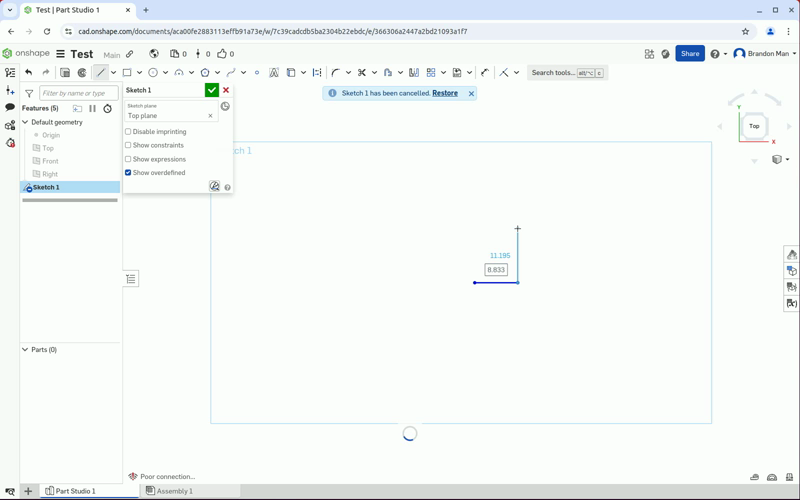
key_up(shift)
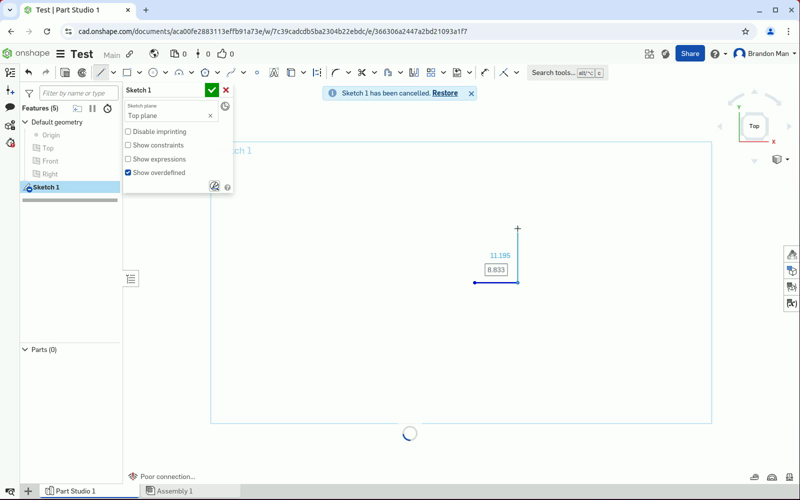
key_down(shift)
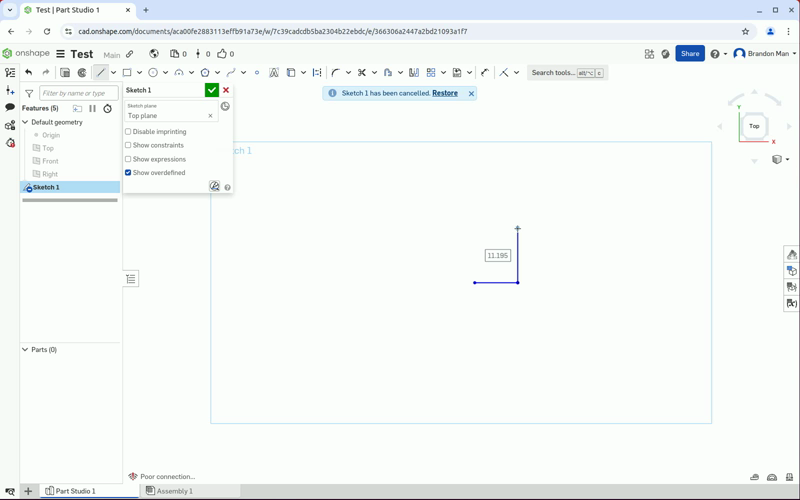
mouse_move(547, 228)
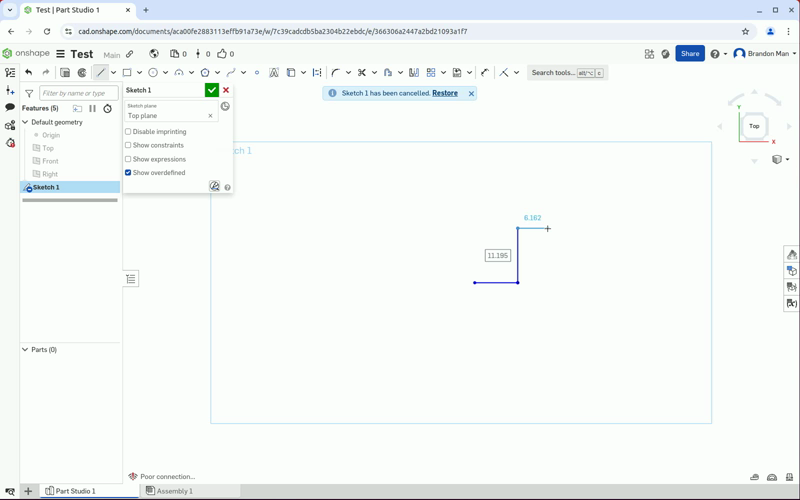
mouse_move(474, 228)
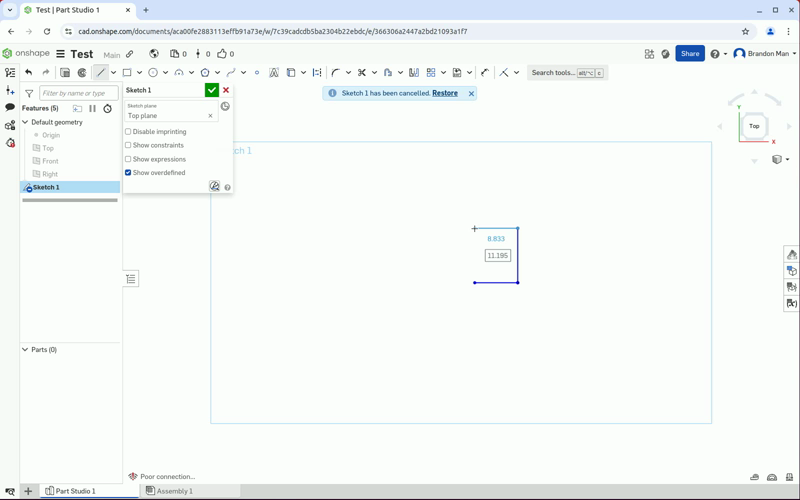
click(474, 228)
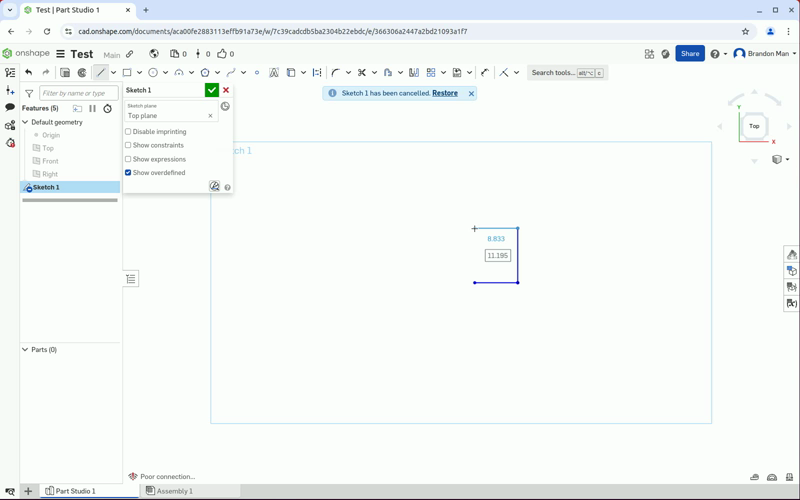
key_up(shift)
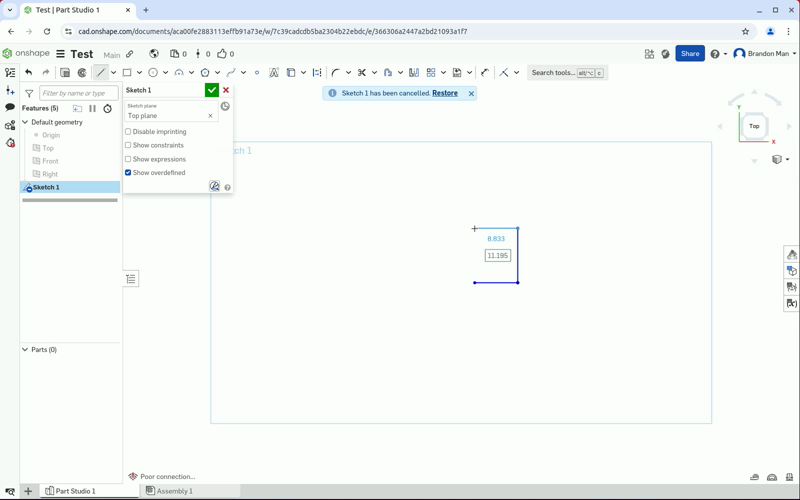
mouse_move(504, 228)
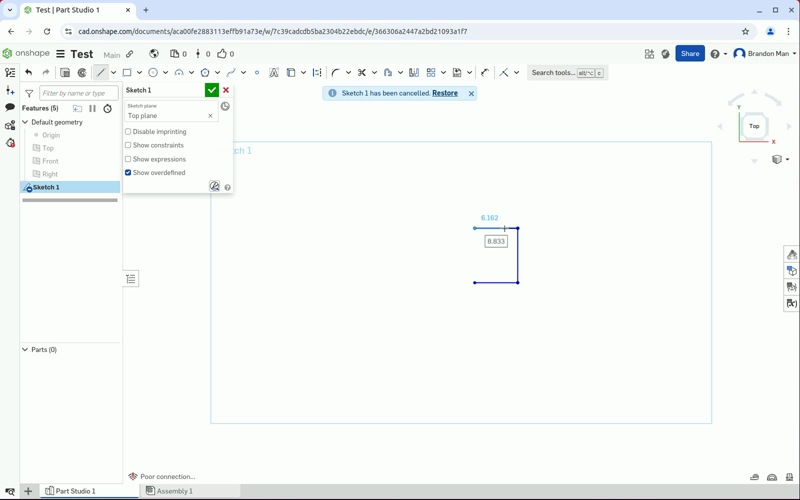
key_down(shift)
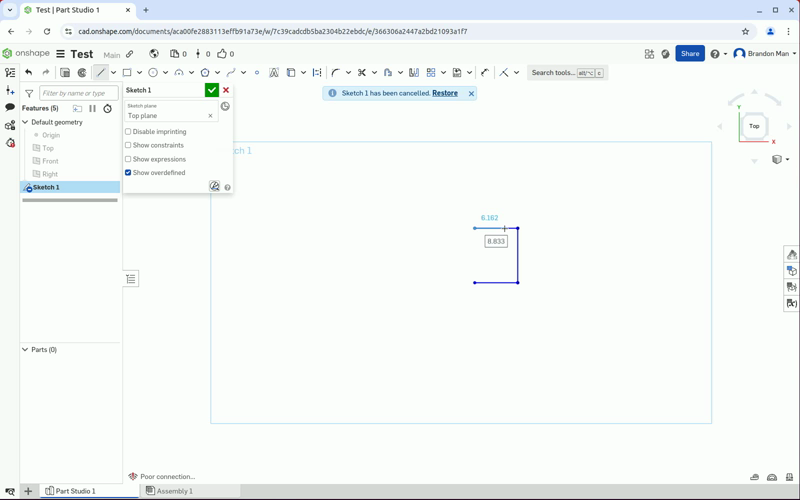
mouse_move(474, 282)
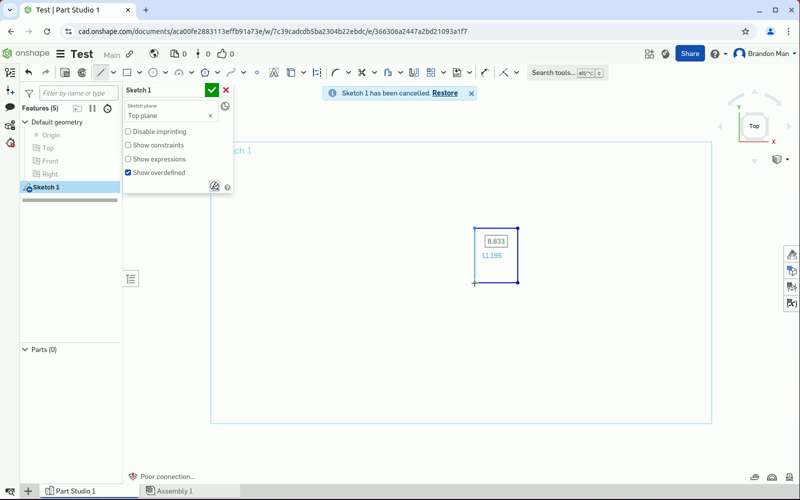
key_up(shift)
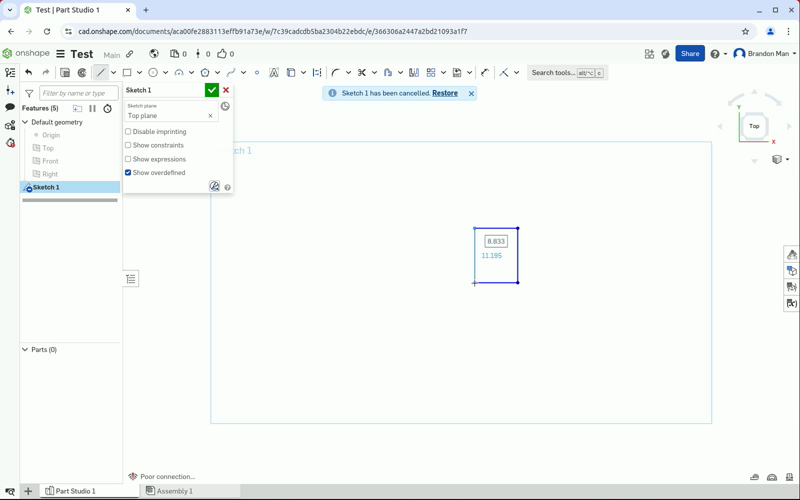
click(474, 282)
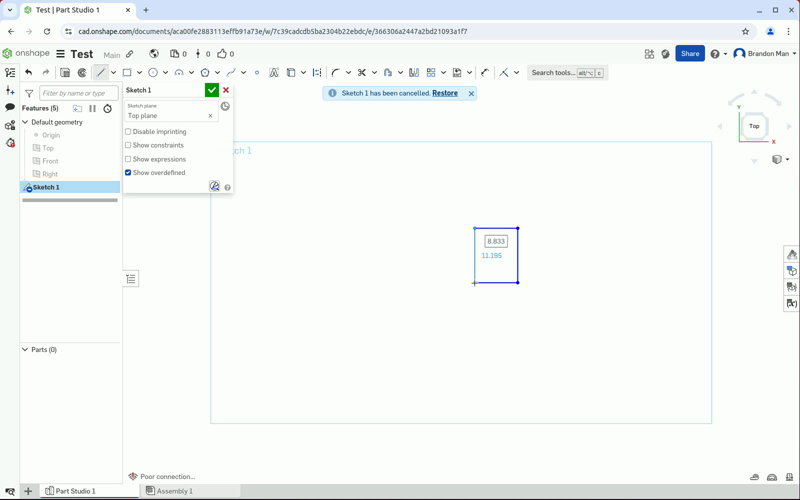
key(esc)
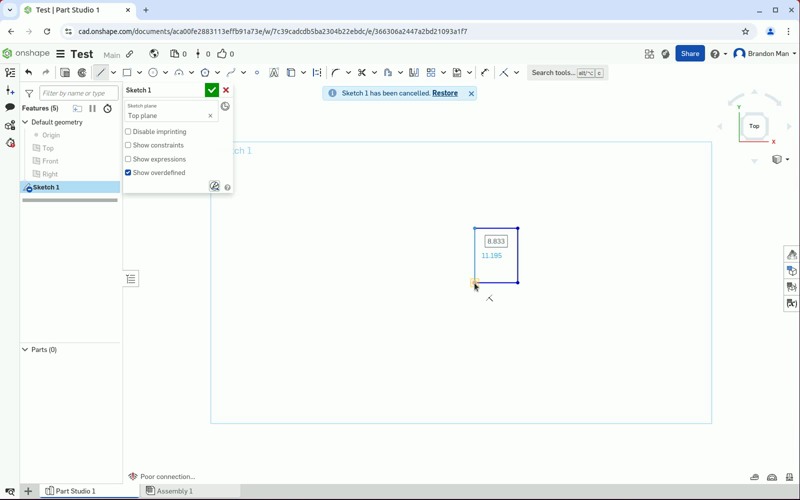
mouse_move(512, 267)
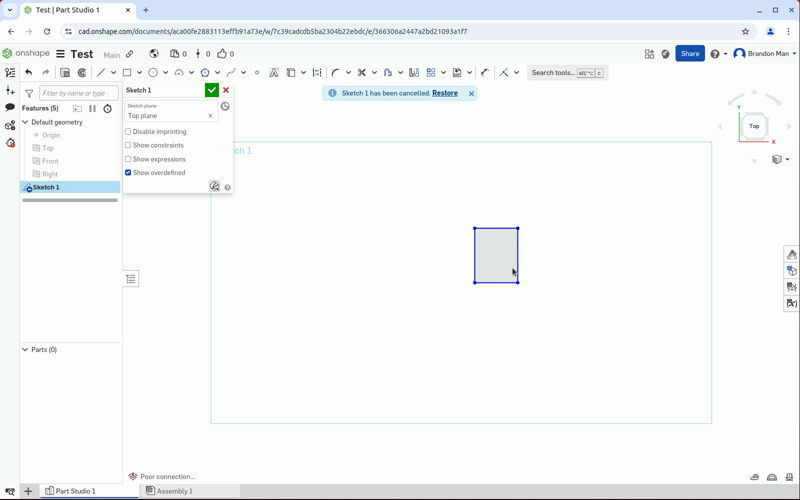
click(512, 267)
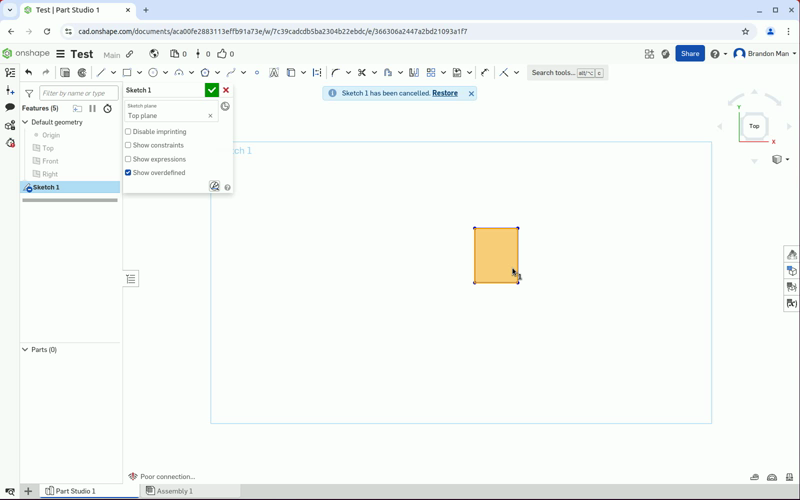
mouse_move(73, 352)
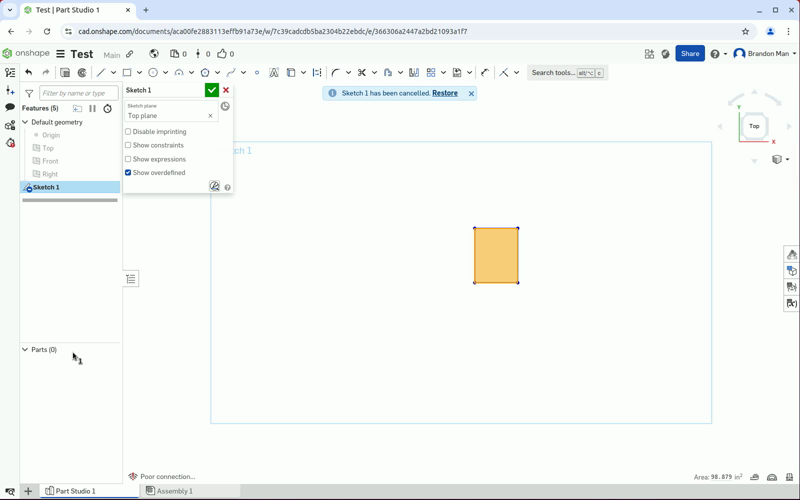
key(shift+y)
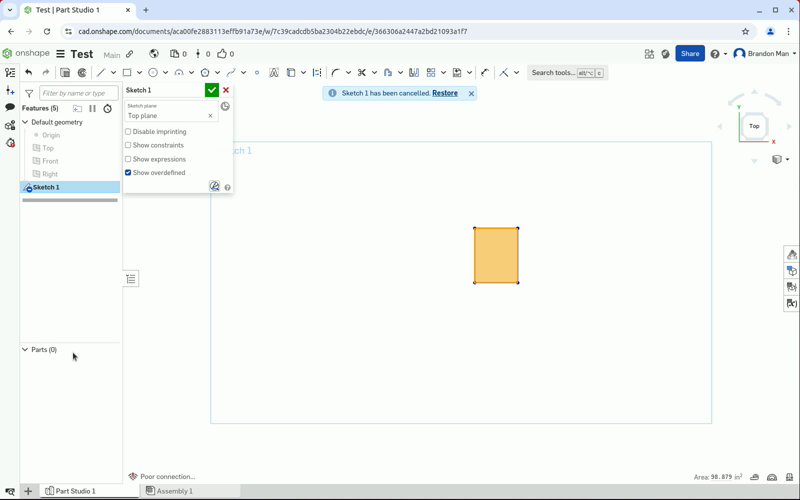
key(shift+e)
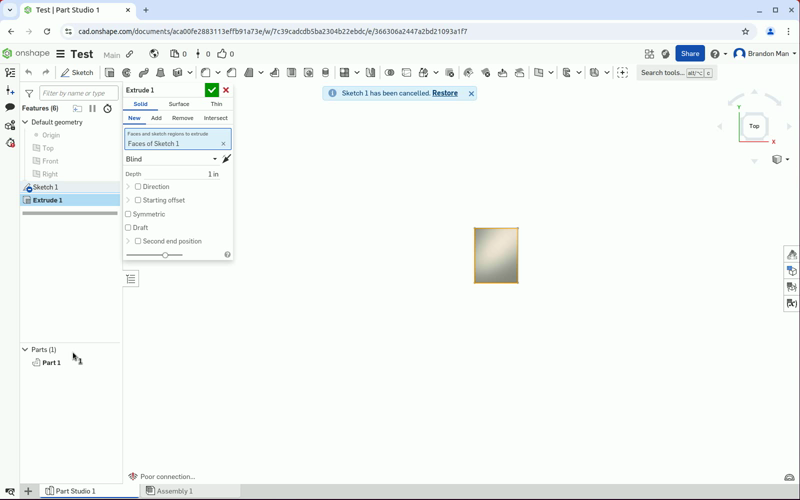
mouse_move(143, 106)
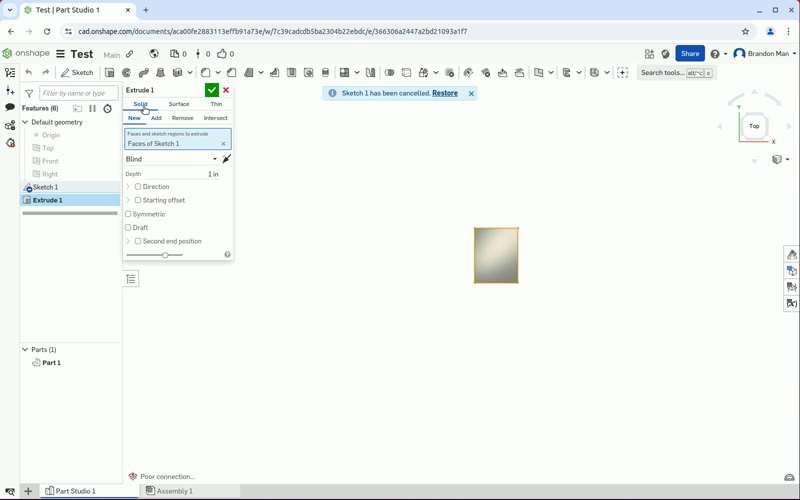
click(143, 106)
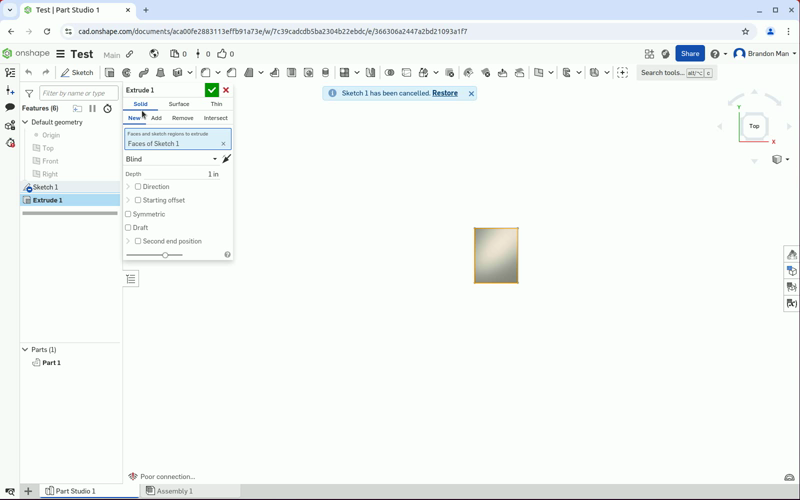
mouse_move(137, 120)
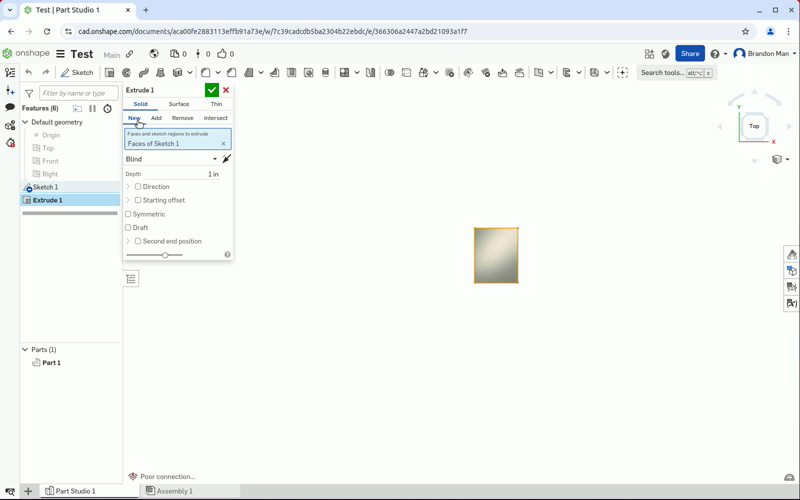
click(137, 120)
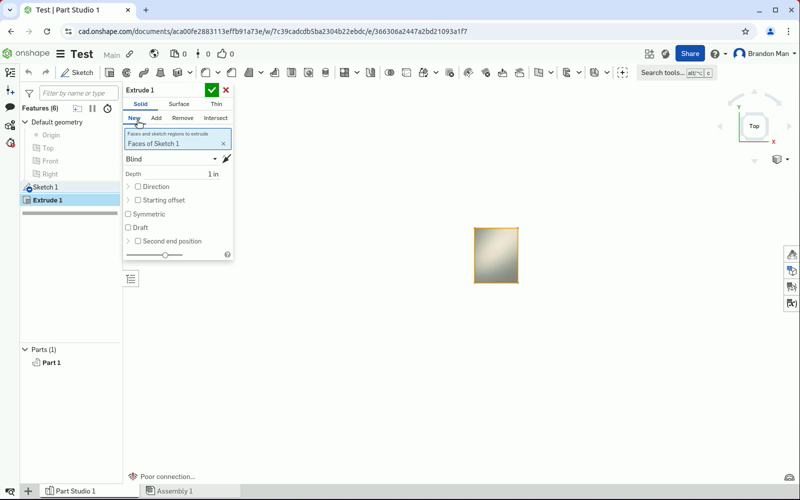
key(tab, 4)
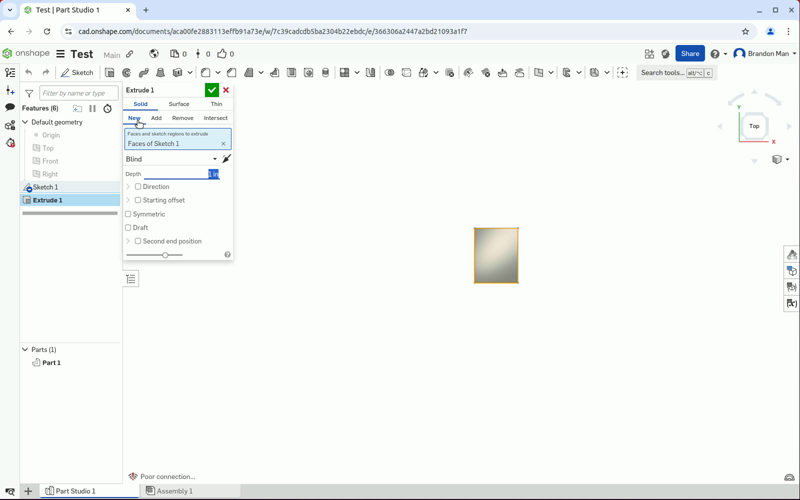
text(2.407)
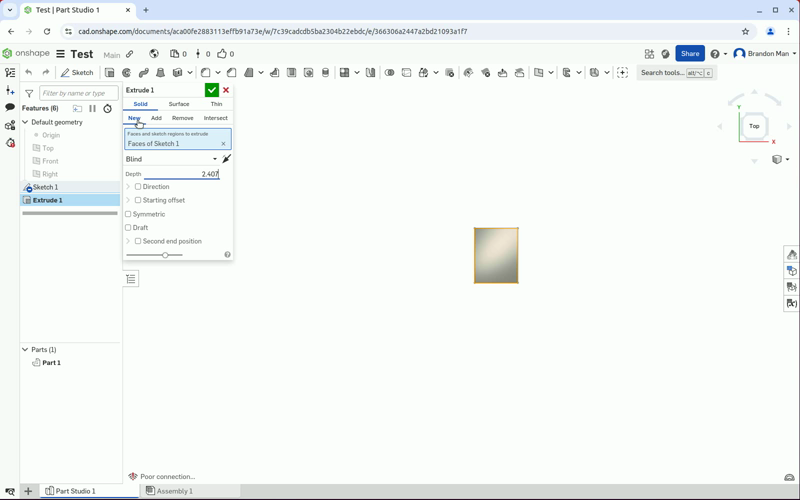
key(enter)
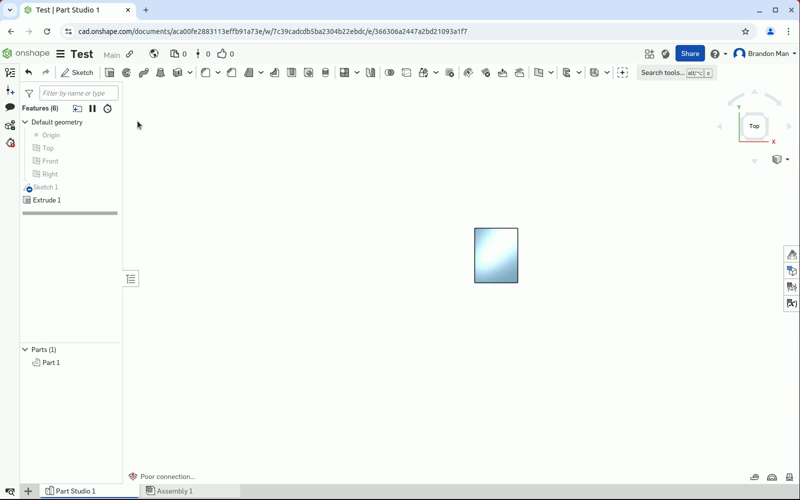
key(shift+h)
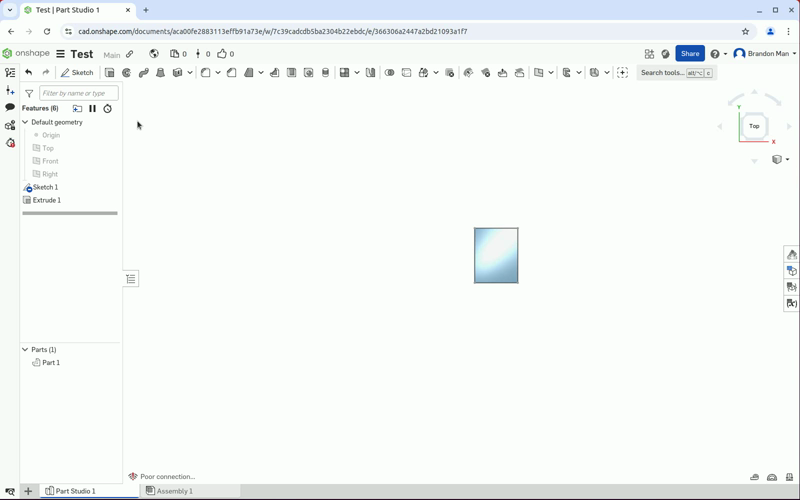
key(shift+h)
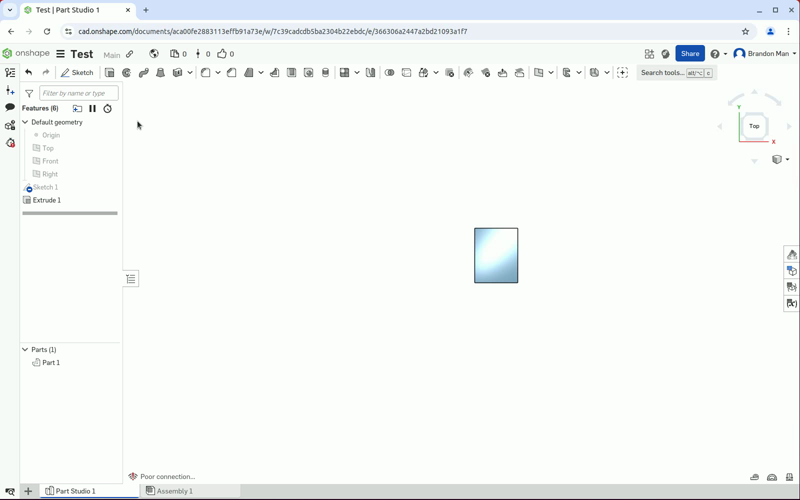
mouse_move(73, 189)
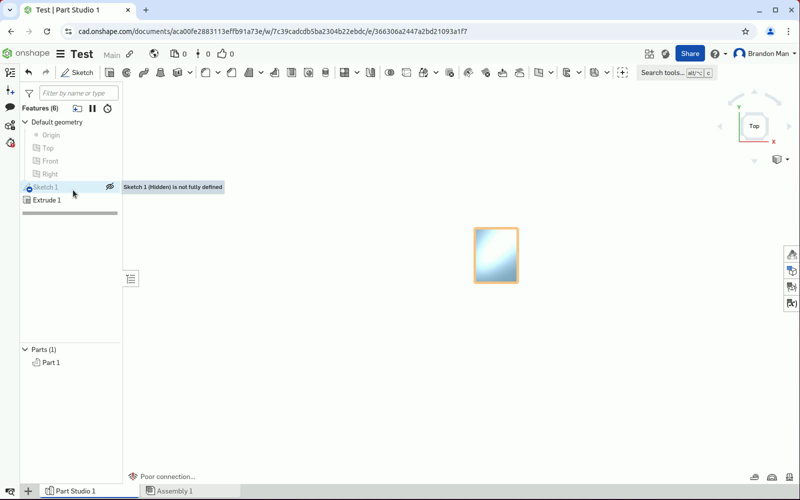
click(73, 189)
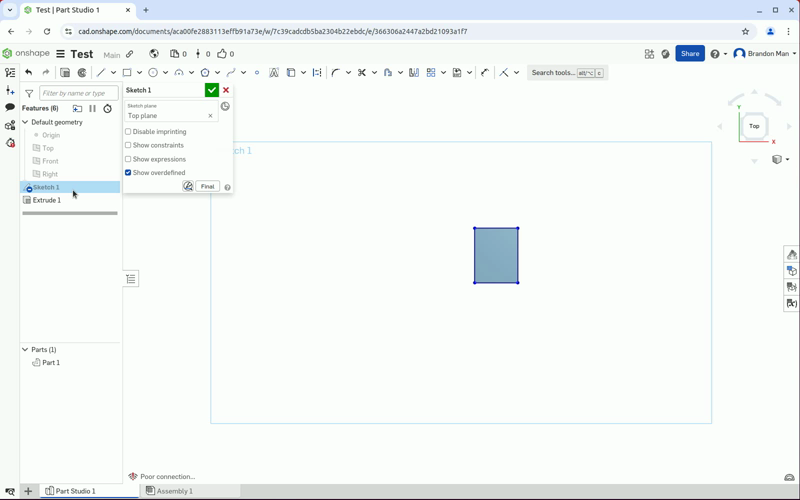
mouse_move(229, 92)
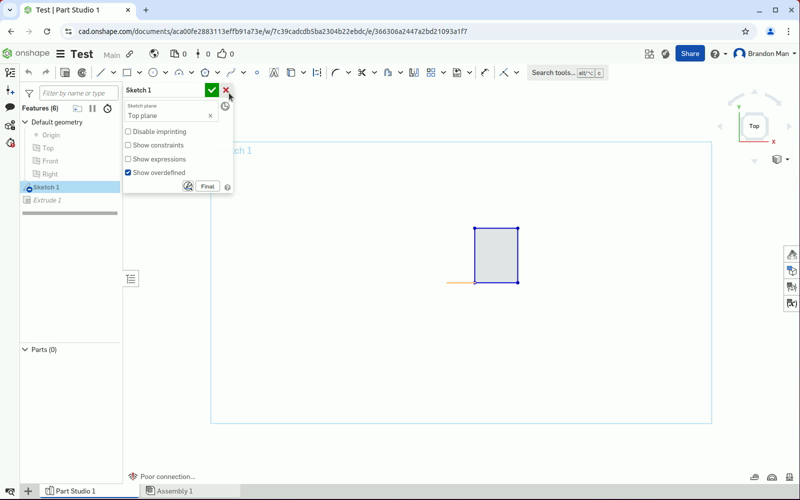
click(229, 92)
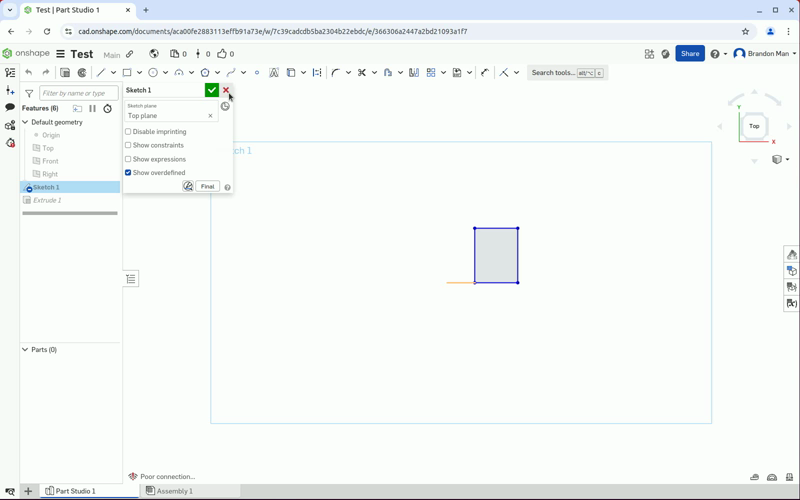
key(shift+s)
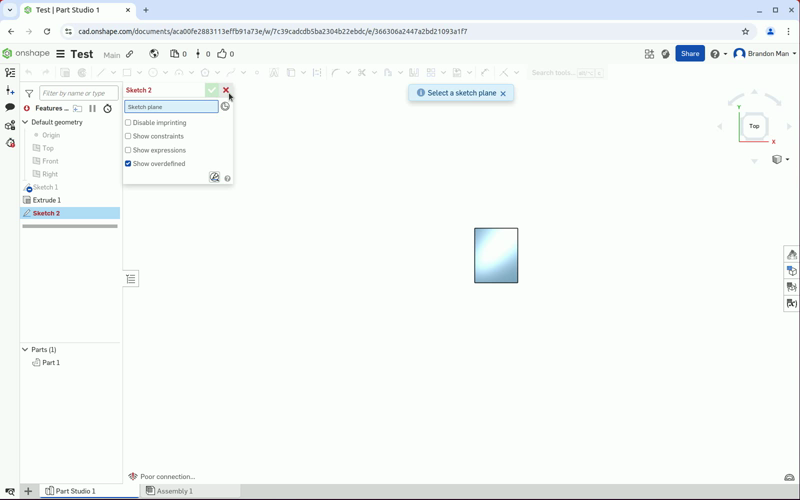
mouse_move(73, 150)
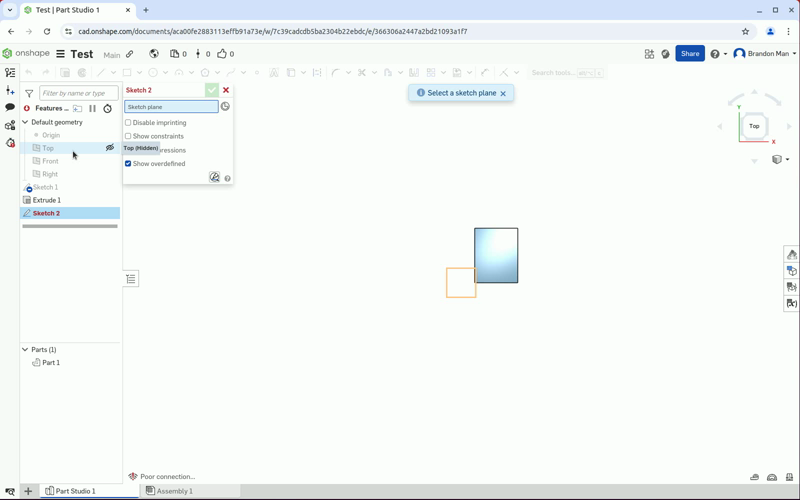
click(73, 150)
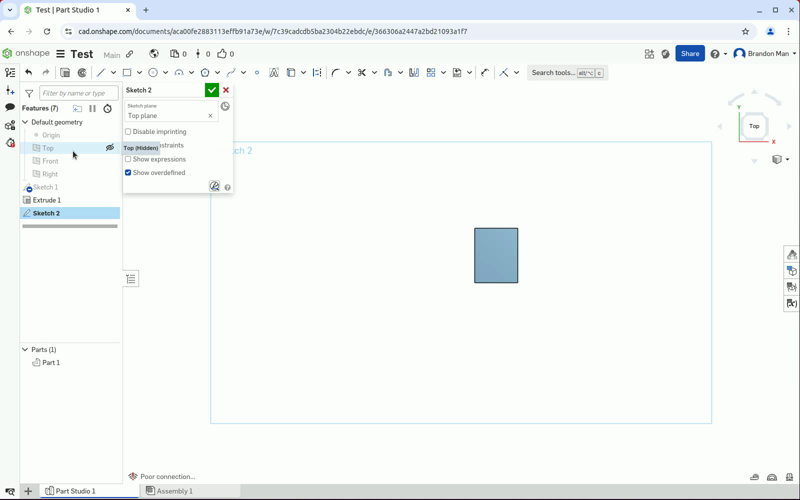
mouse_move(73, 352)
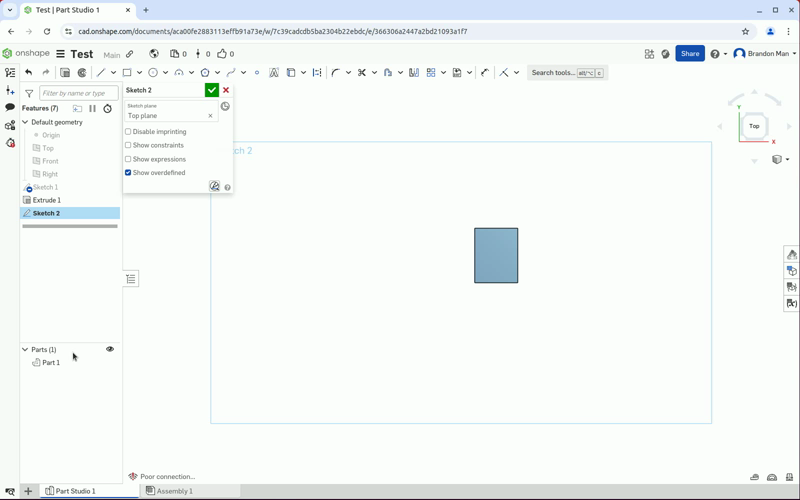
key(y)
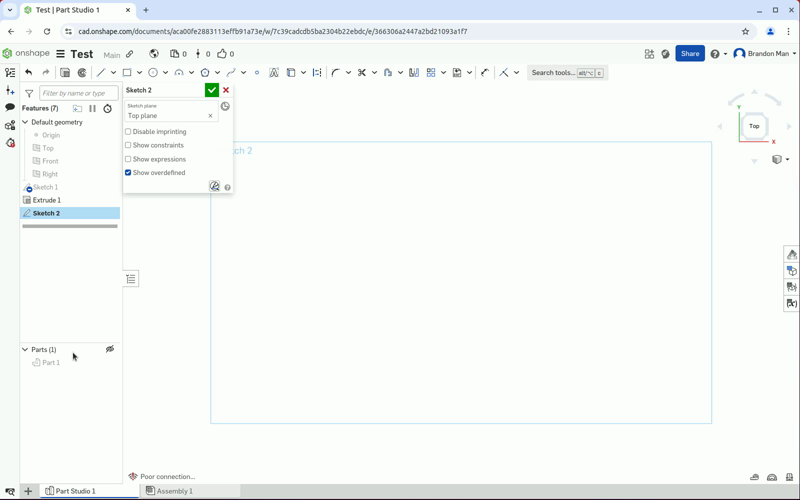
key(c)
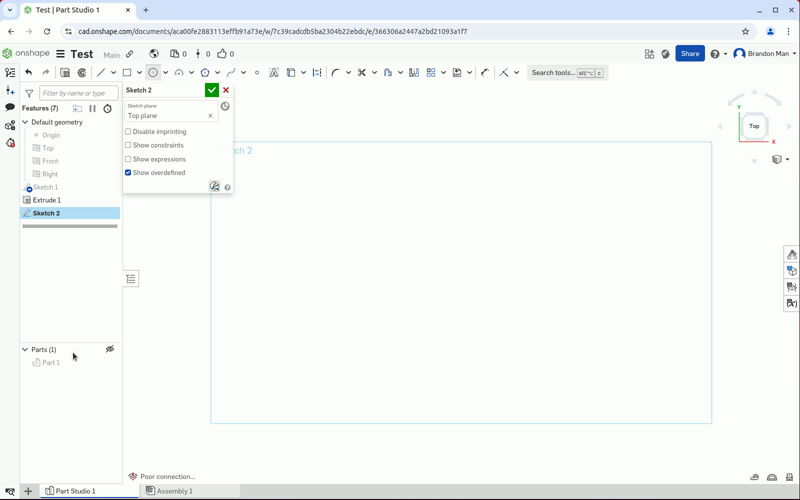
key_down(shift)
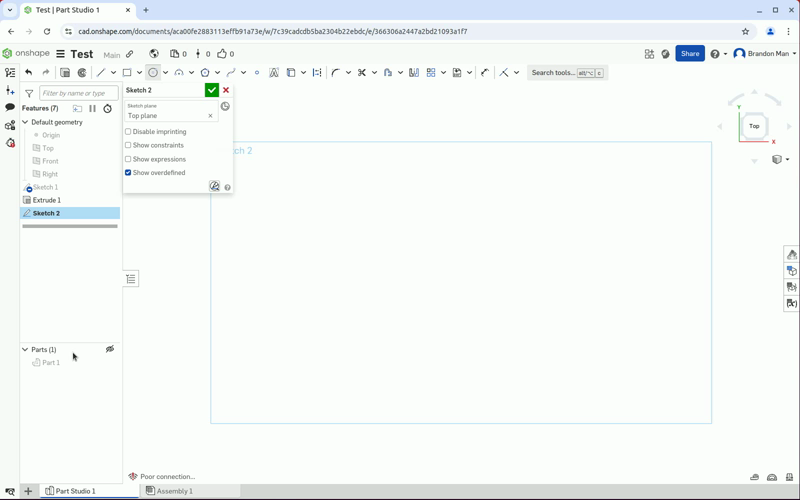
mouse_move(498, 255)
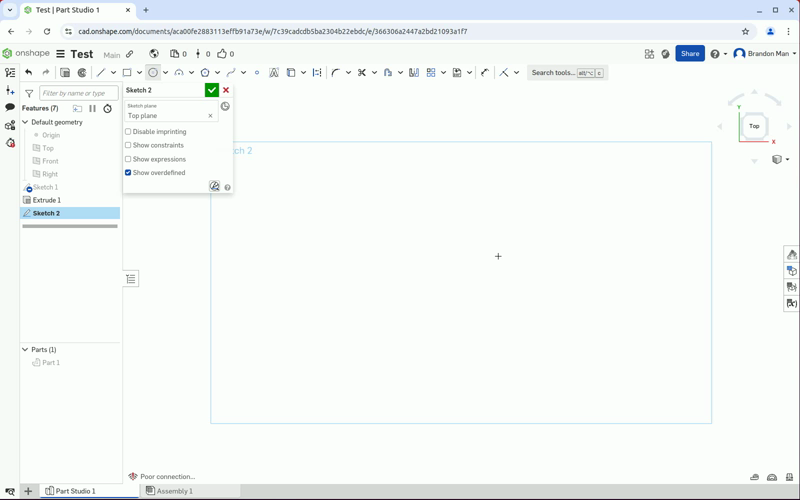
click(498, 255)
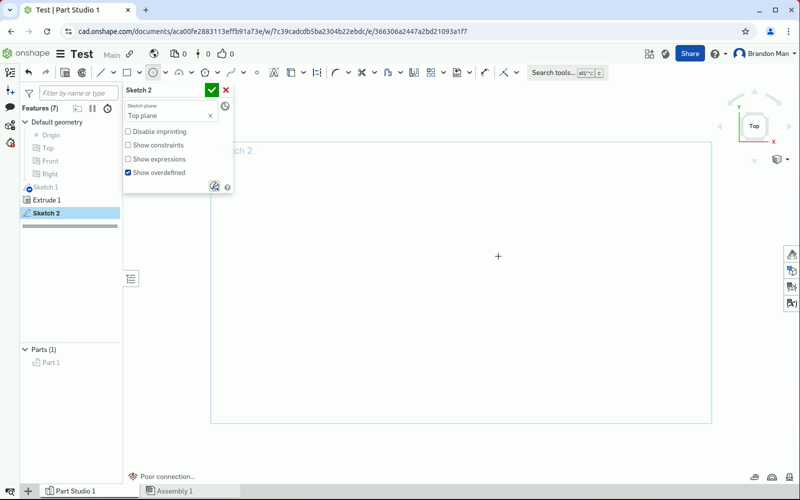
key_up(shift)
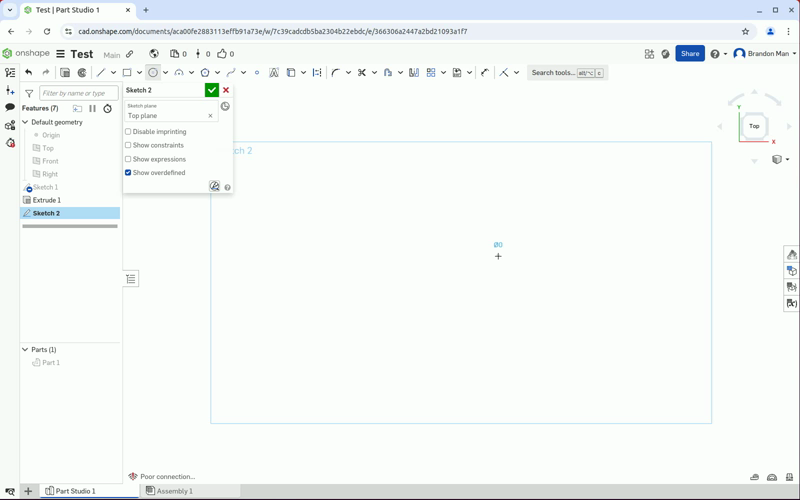
mouse_move(516, 255)
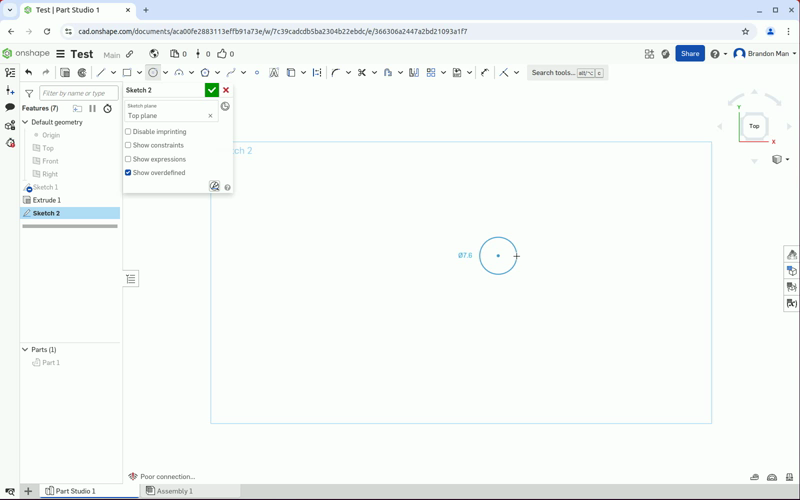
click(516, 255)
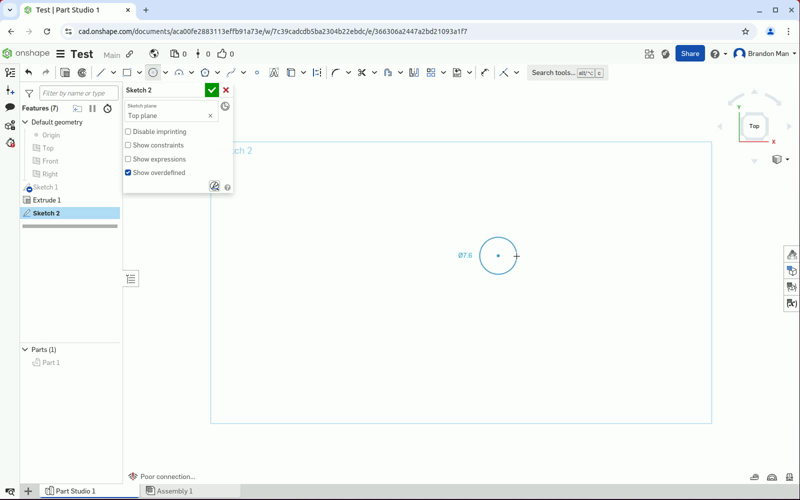
key(esc)
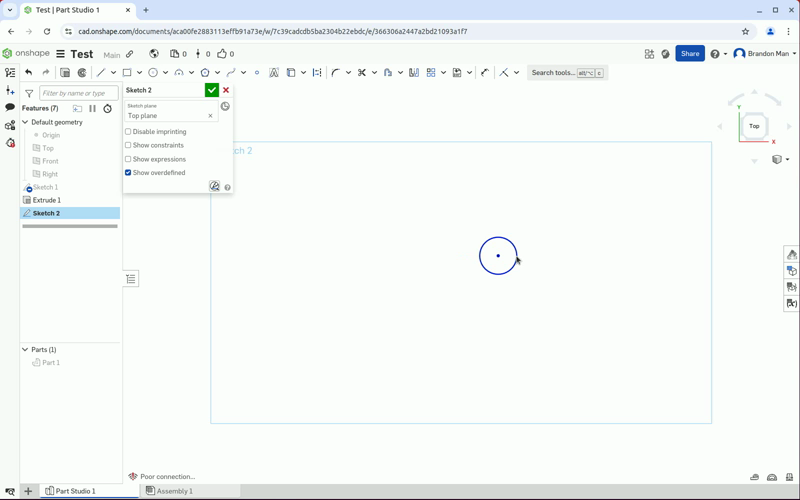
mouse_move(497, 267)
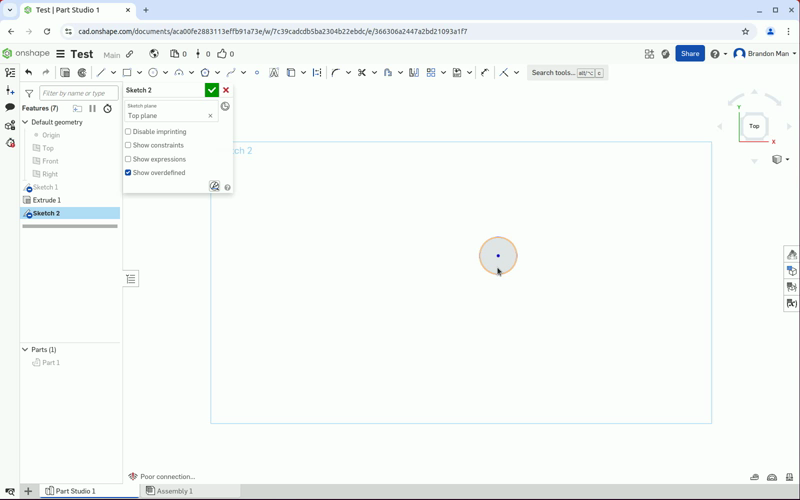
scroll(6)
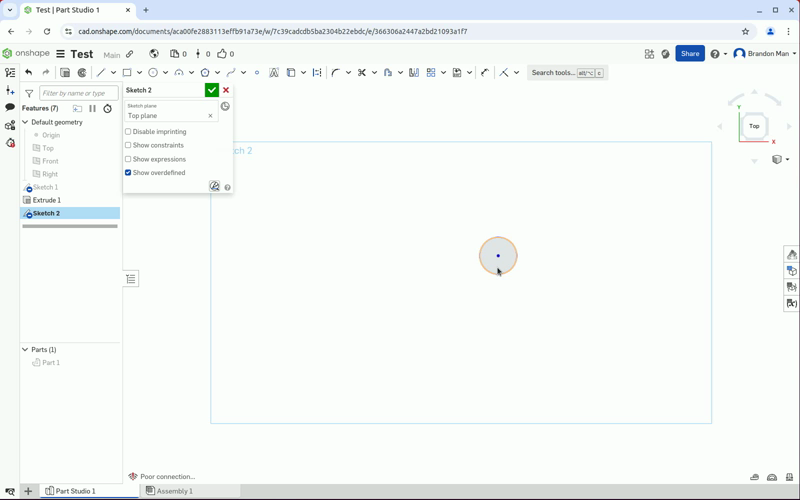
scroll(6)
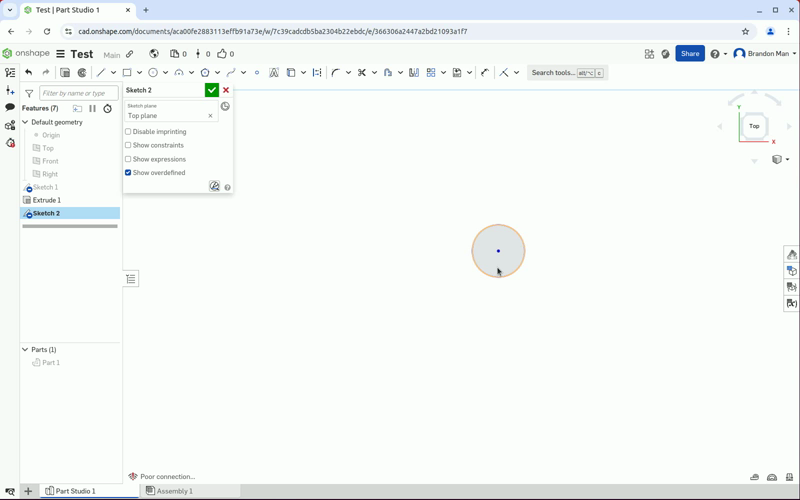
scroll(6)
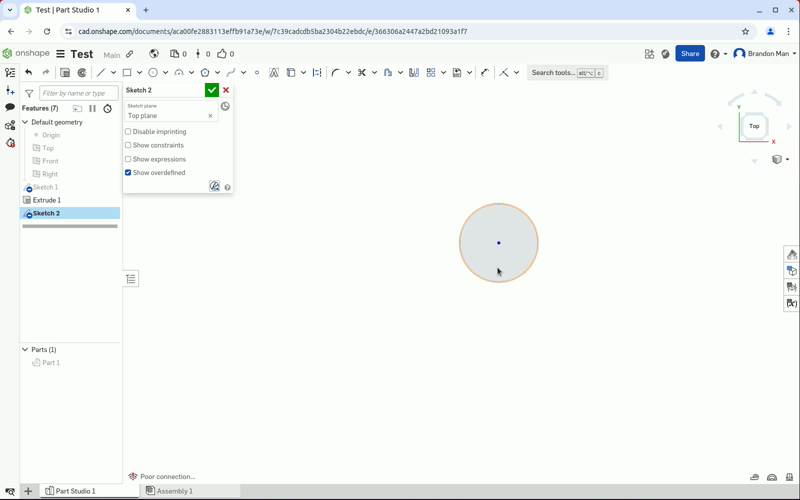
scroll(6)
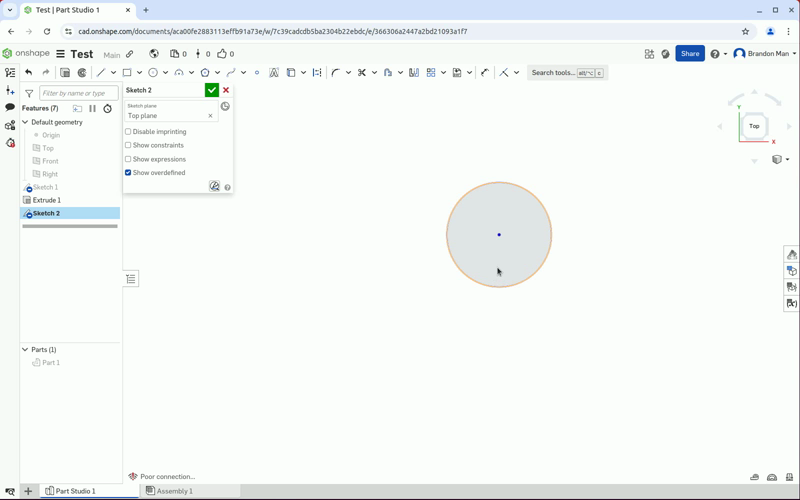
scroll(6)
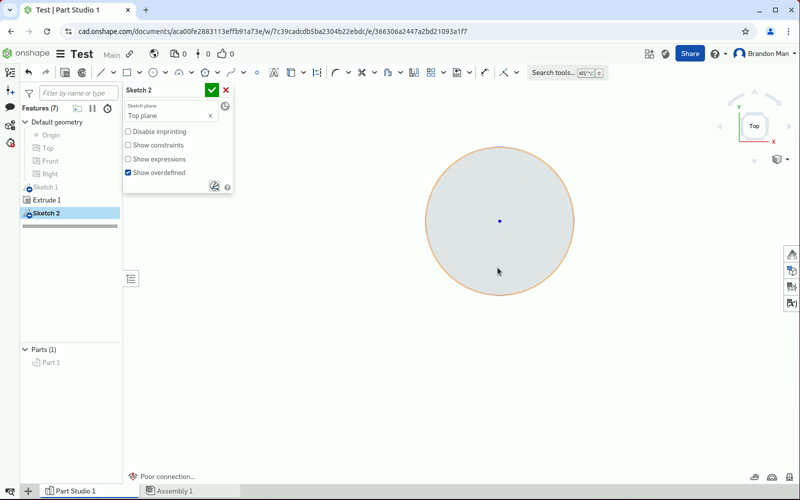
scroll(6)
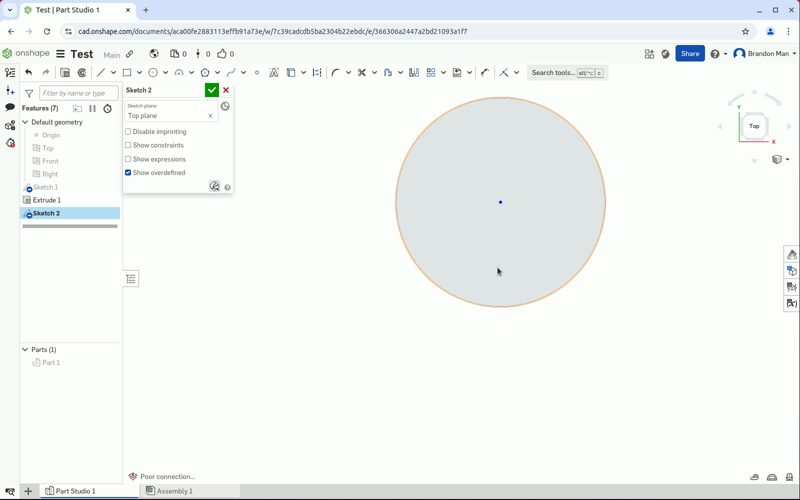
scroll(6)
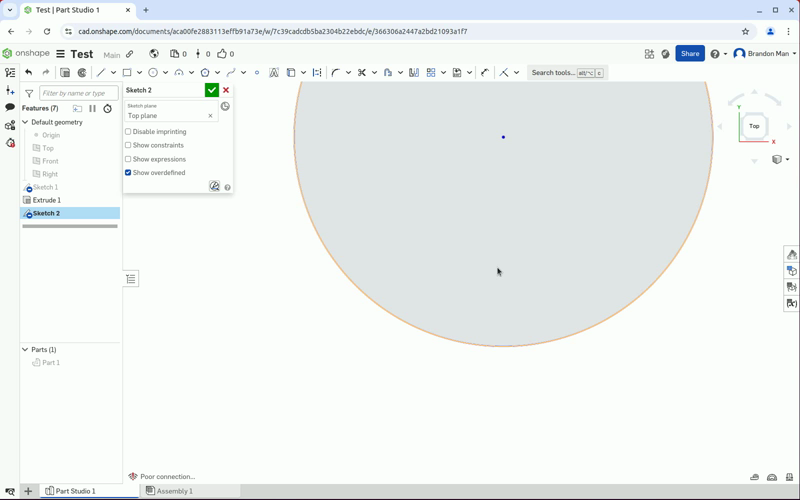
click(497, 267)
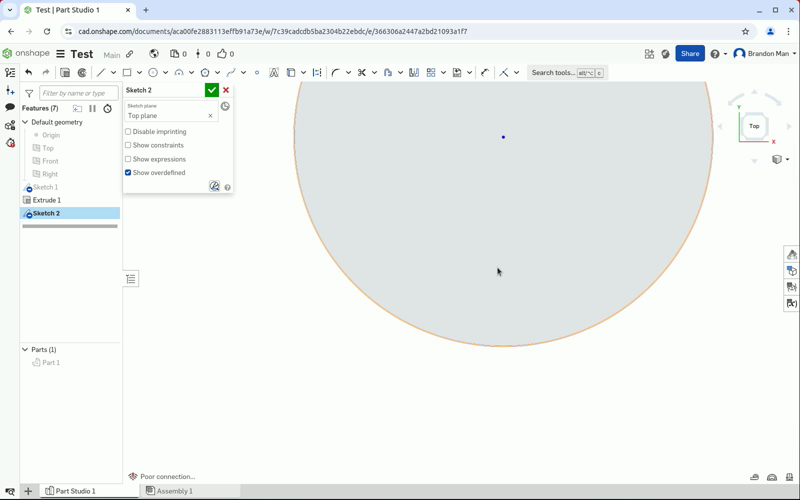
scroll(-6)
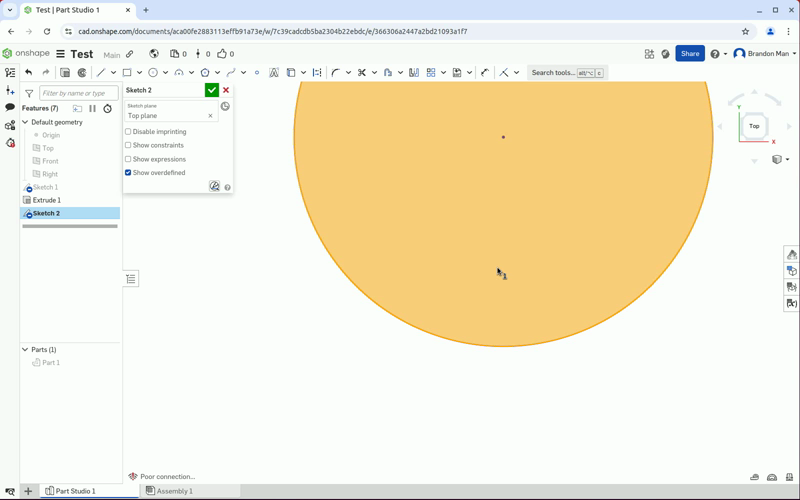
scroll(-6)
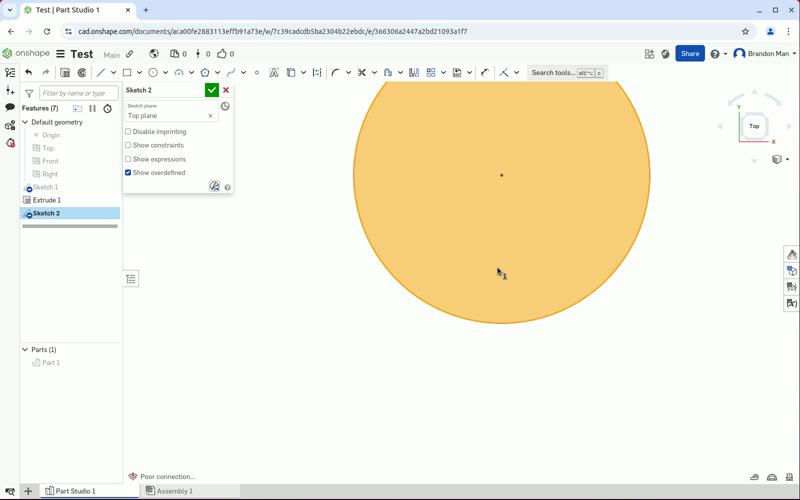
scroll(-6)
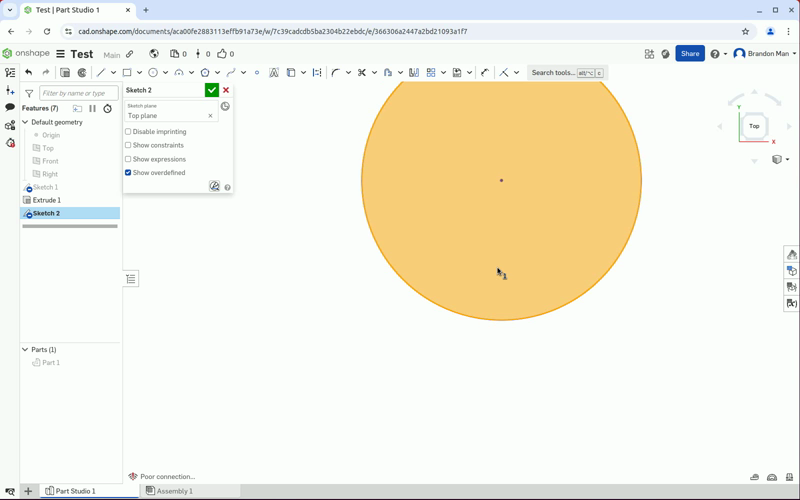
scroll(-6)
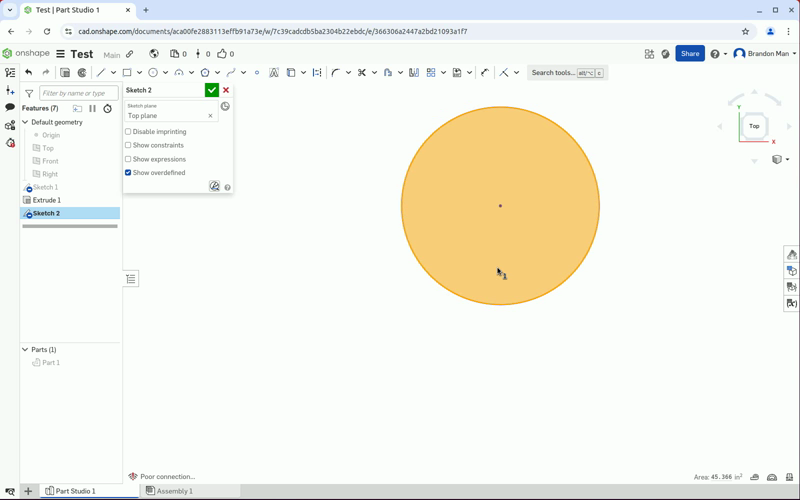
scroll(-6)
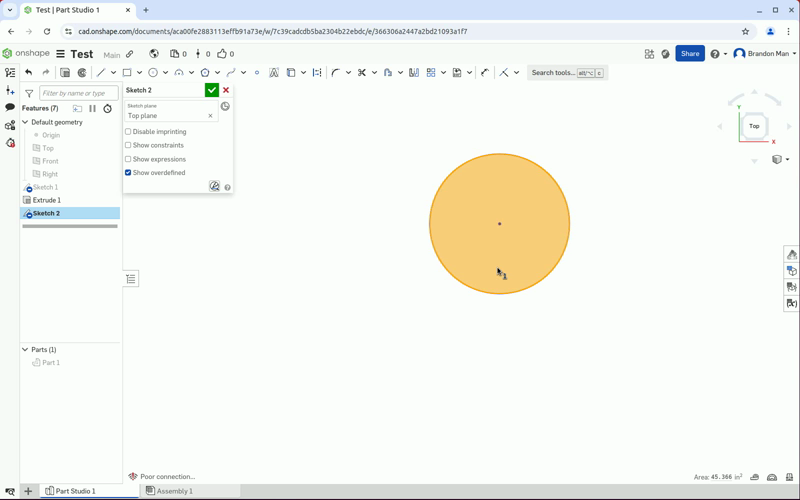
scroll(-6)
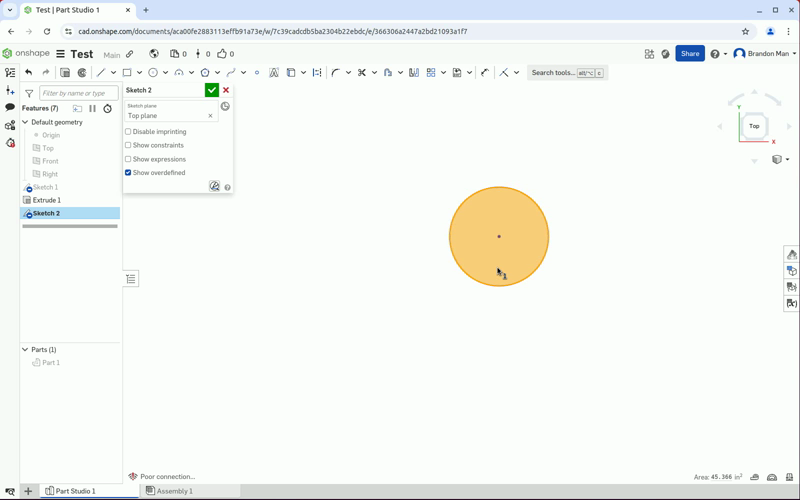
scroll(-6)
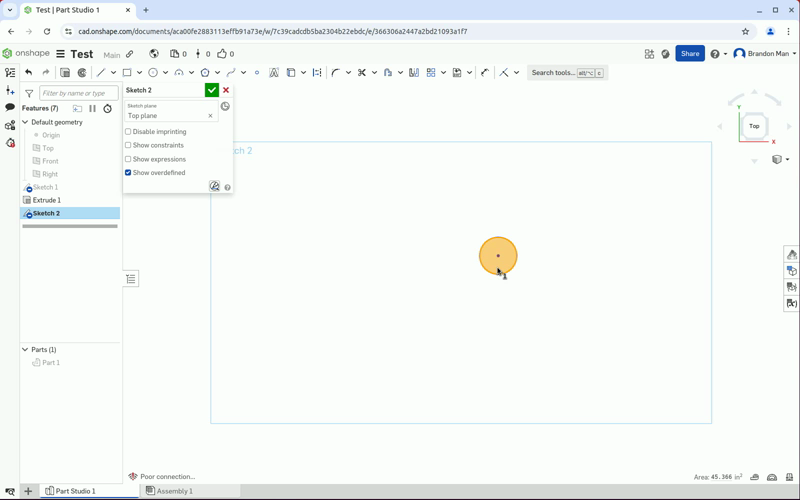
mouse_move(73, 352)
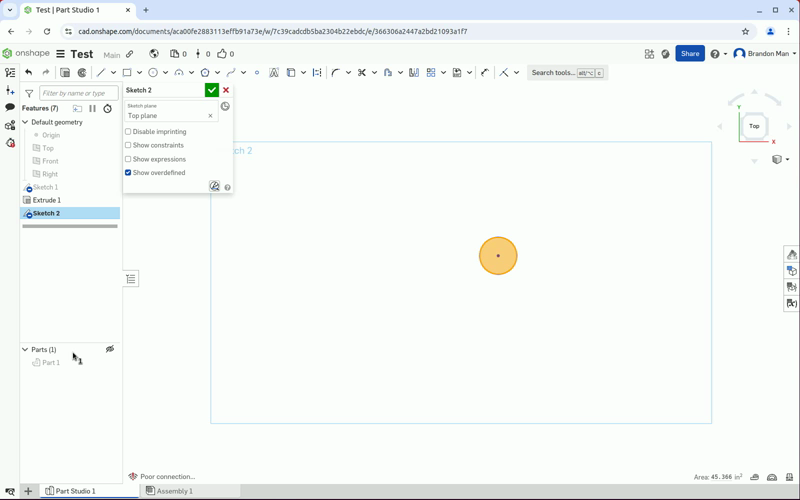
key(shift+y)
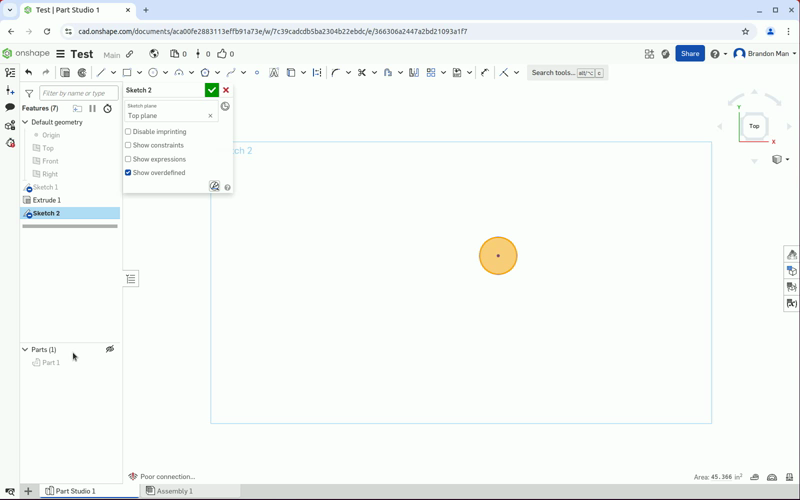
key(shift+e)
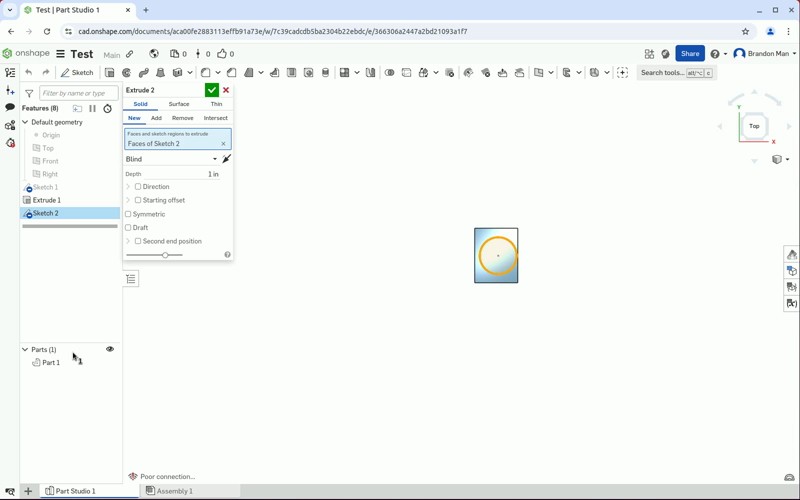
mouse_move(143, 106)
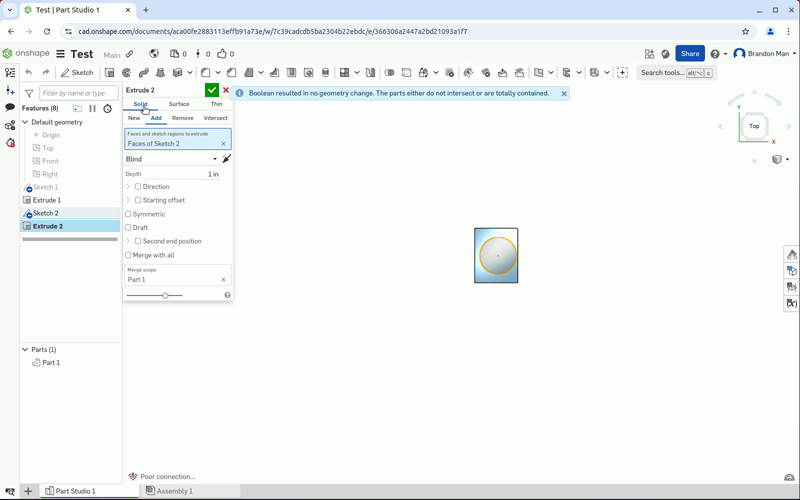
click(143, 106)
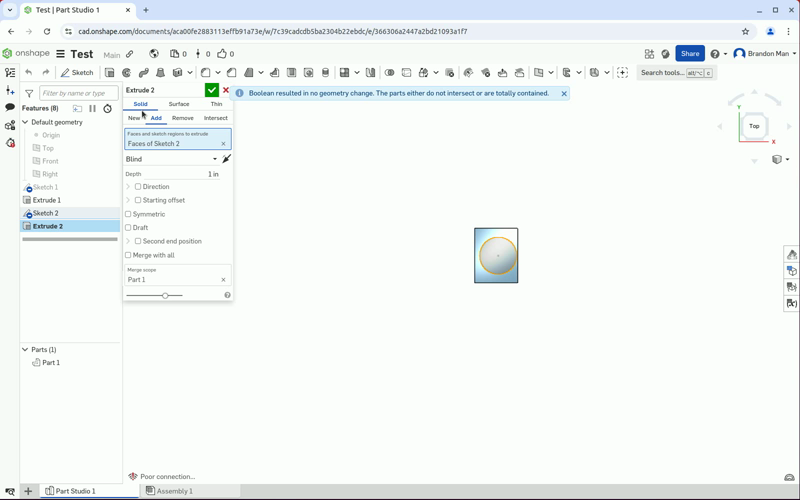
mouse_move(137, 120)
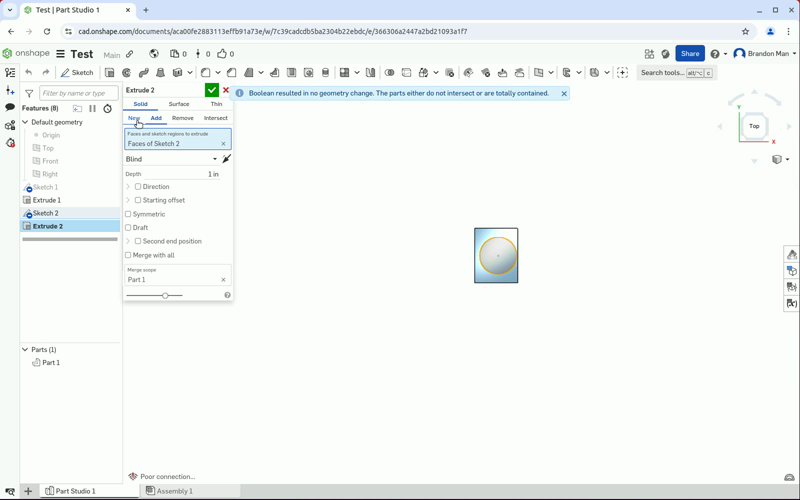
click(137, 120)
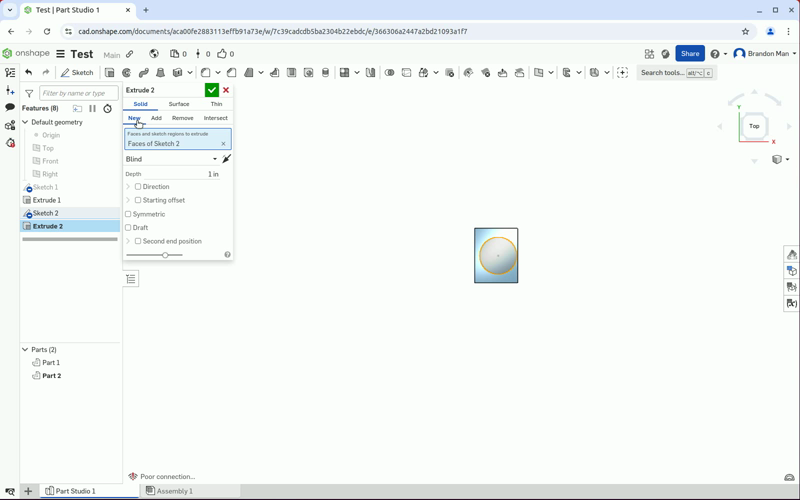
key(tab, 4)
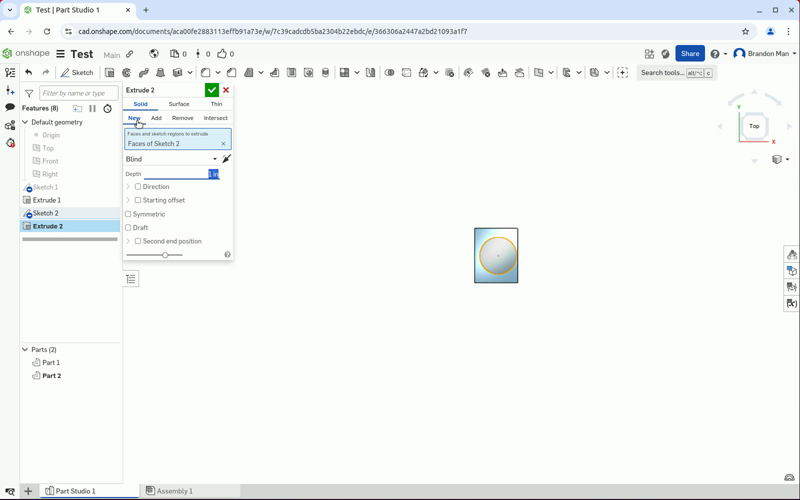
text(23.108)
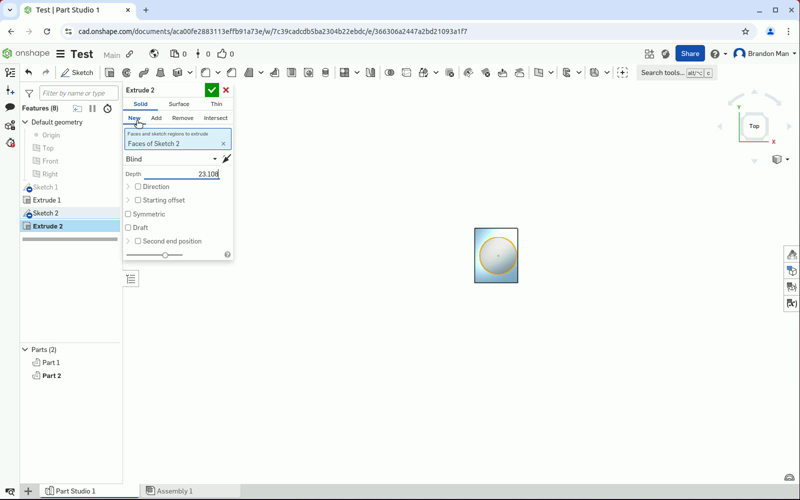
key(enter)
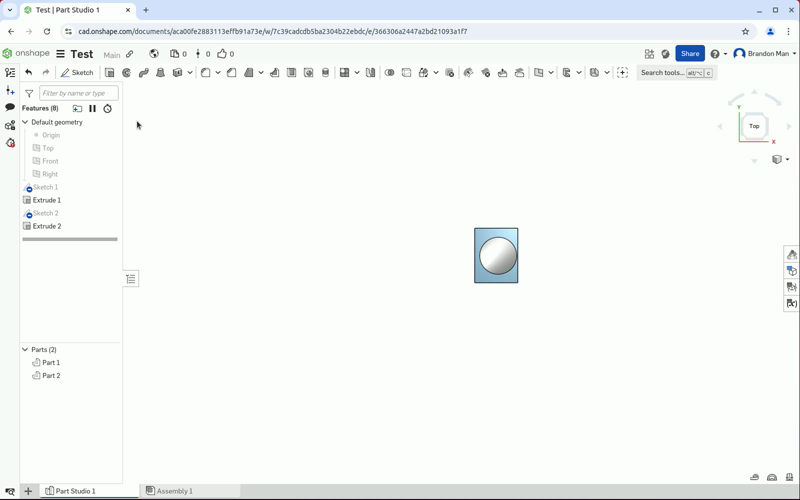
key(shift+h)
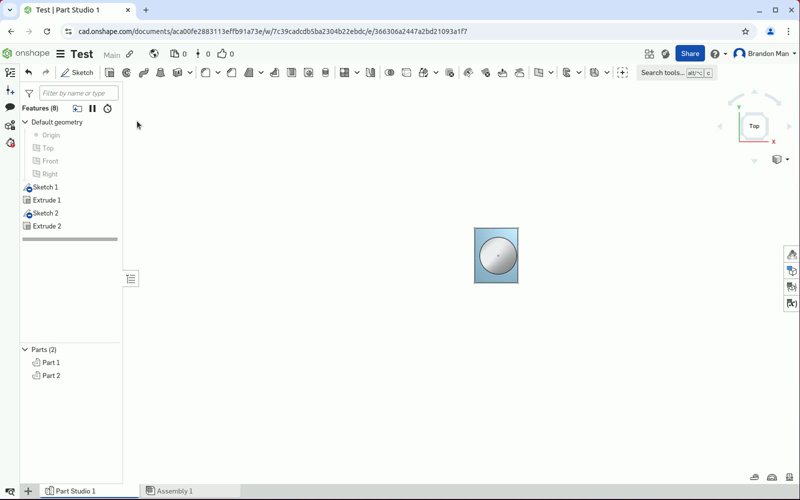
key(shift+h)
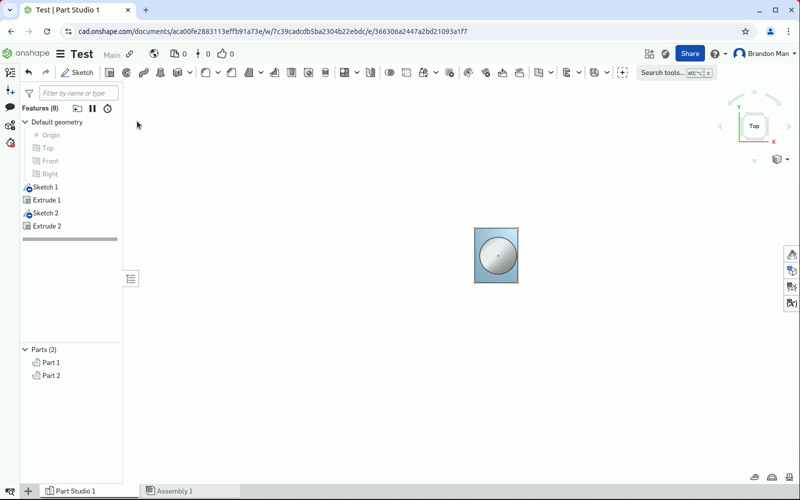
key(shift+7)
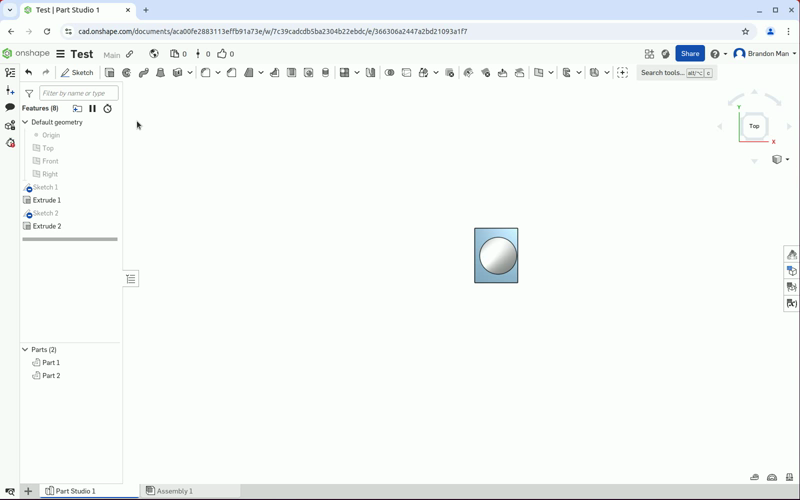
key(up, 3)
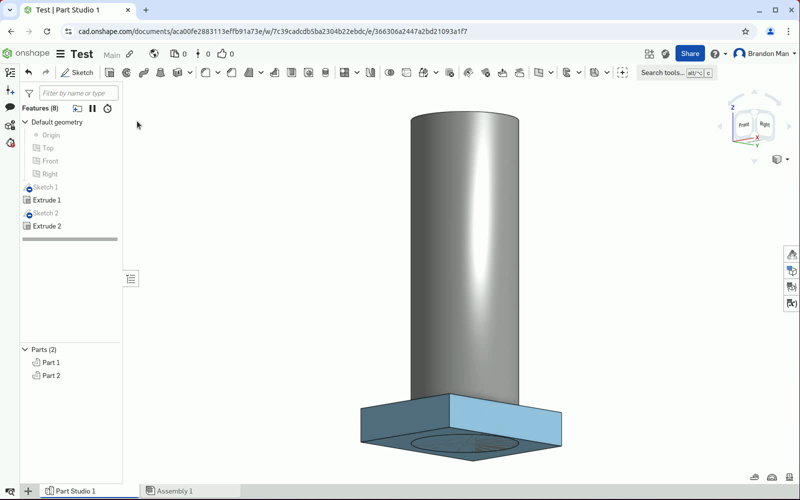
key(left, 3)
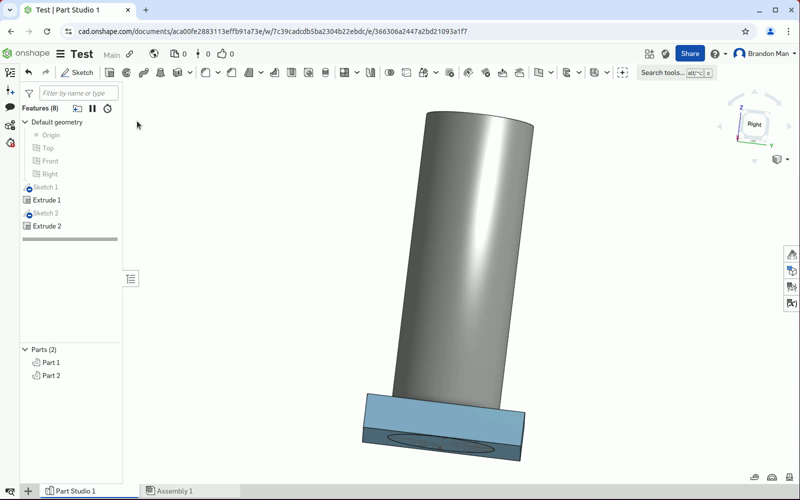
key(right, 3)
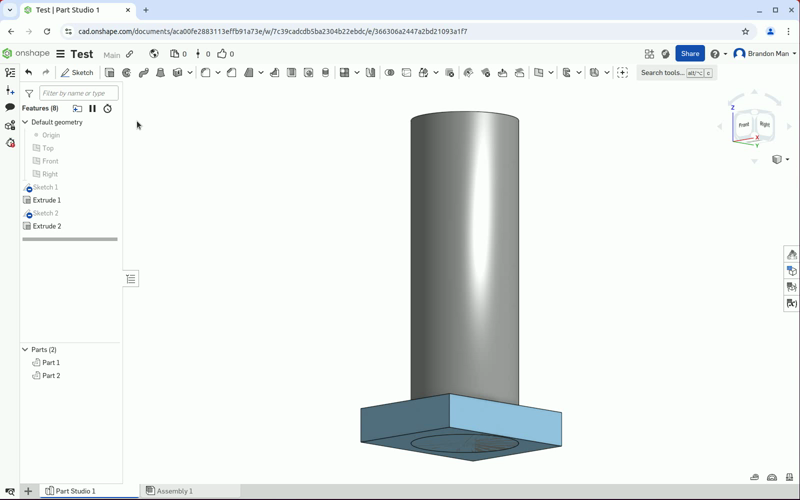
key(down, 3)
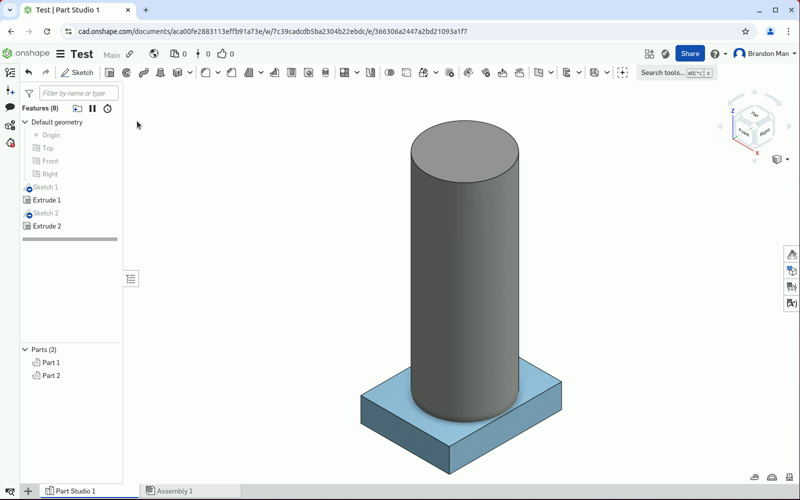
mouse_move(73, 189)
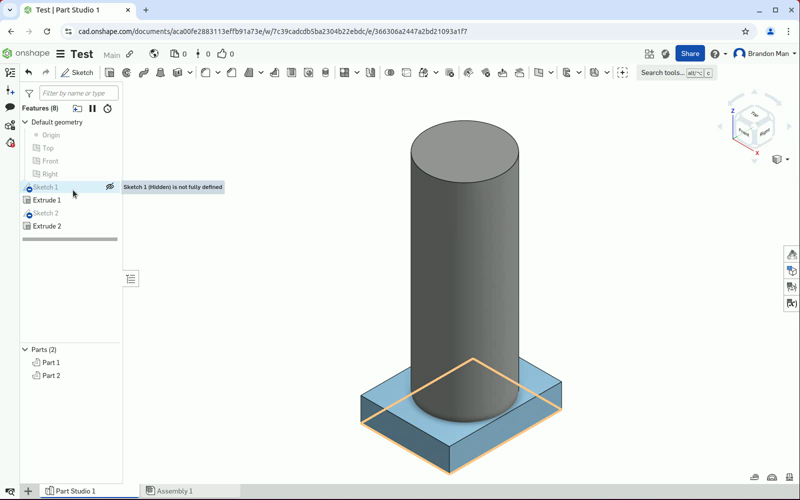
click(73, 189)